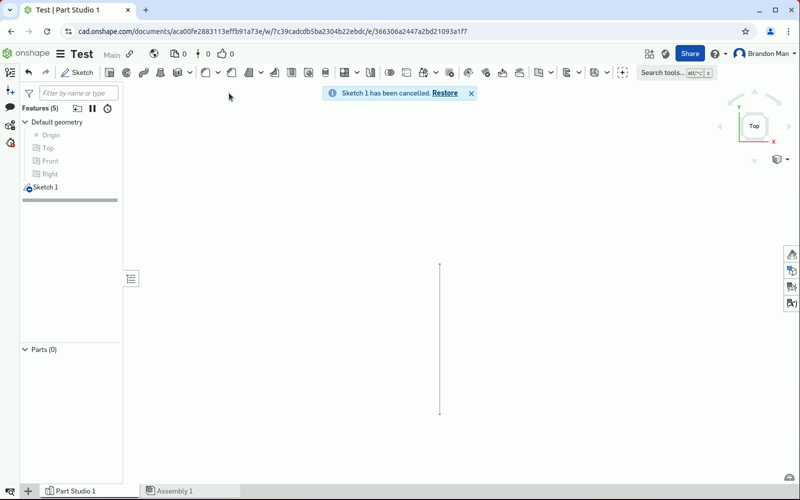
key(shift+h)
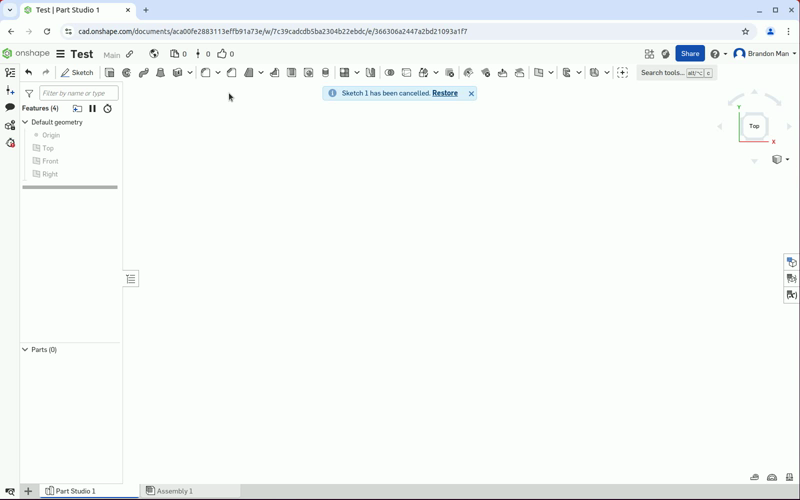
mouse_move(73, 352)
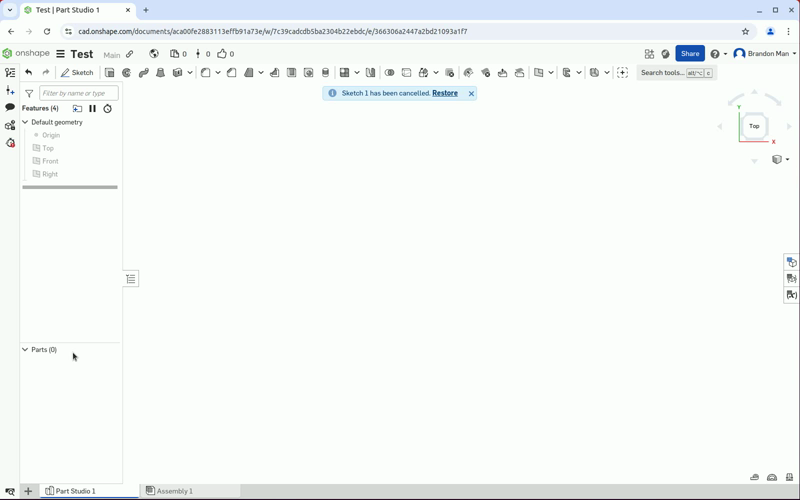
key(y)
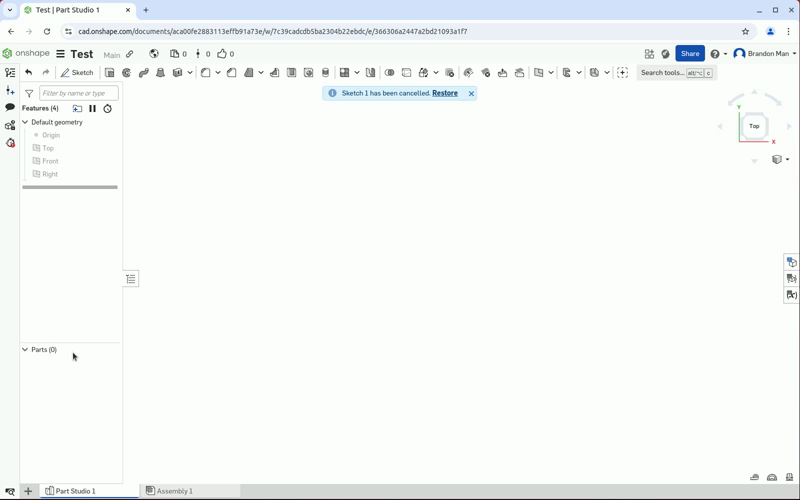
key(shift+p)
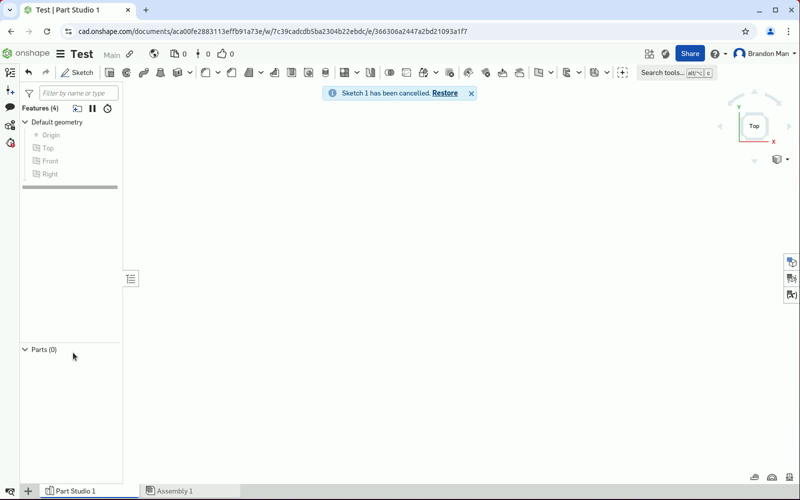
key(space)
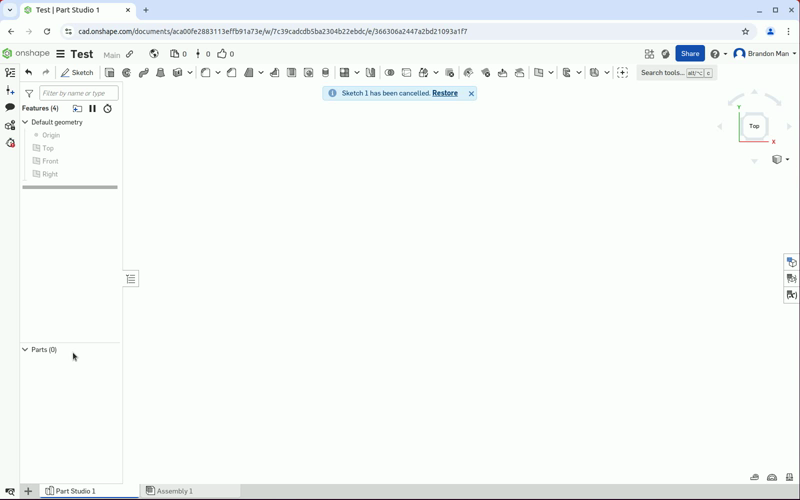
key_down(shift)
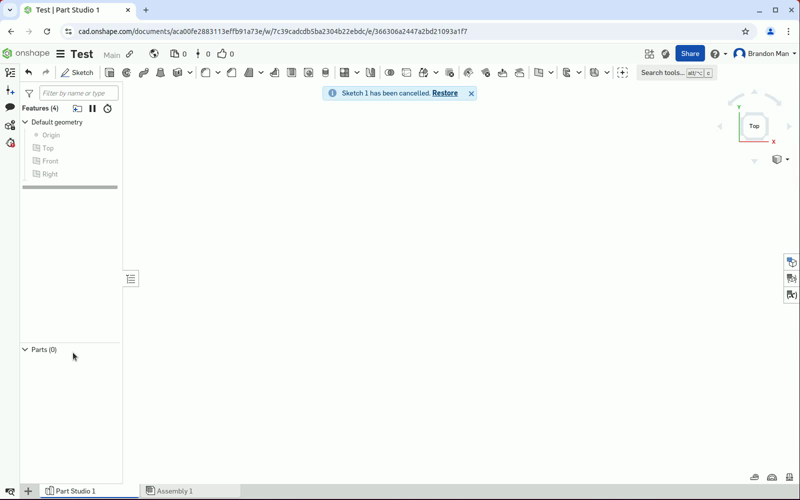
key(up)
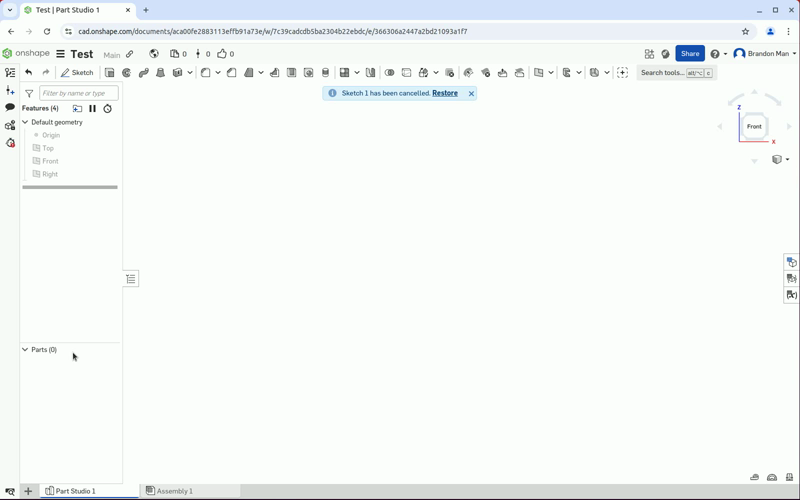
key_up(shift)
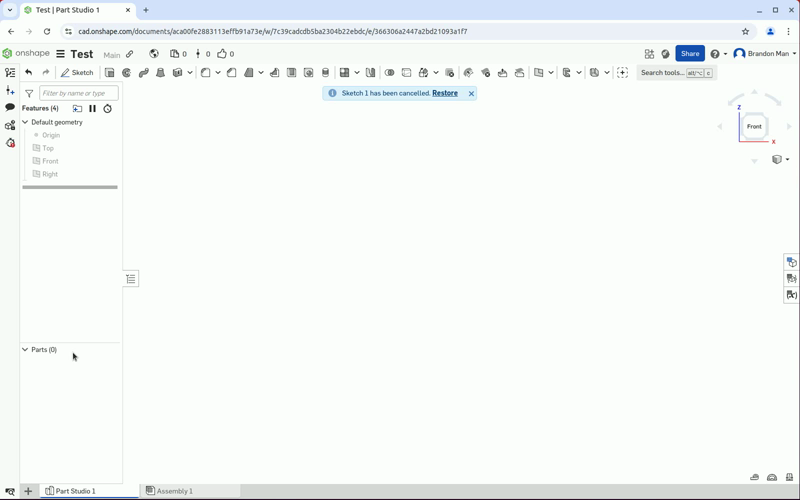
mouse_move(73, 352)
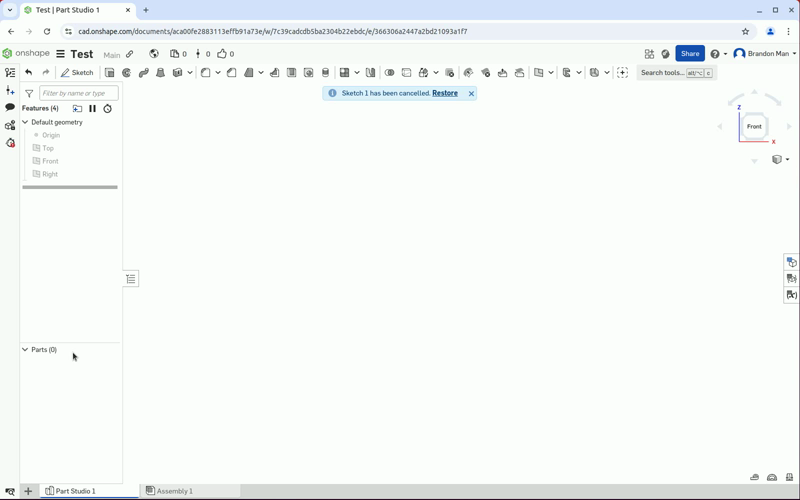
key(shift+y)
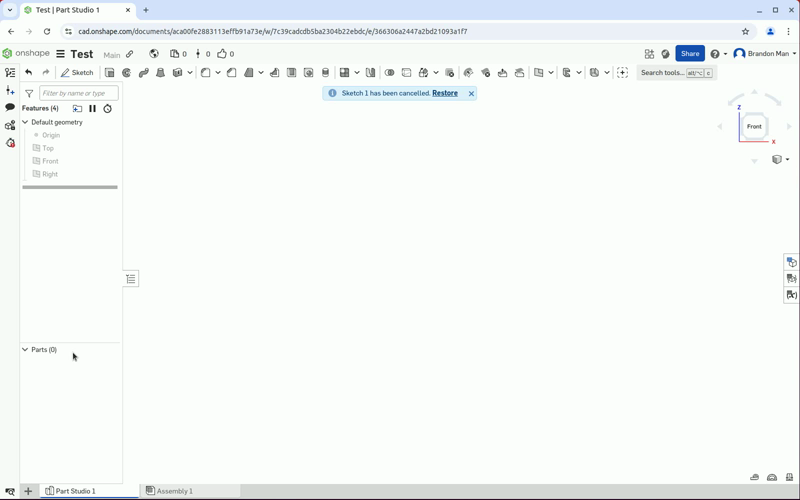
key(shift+s)
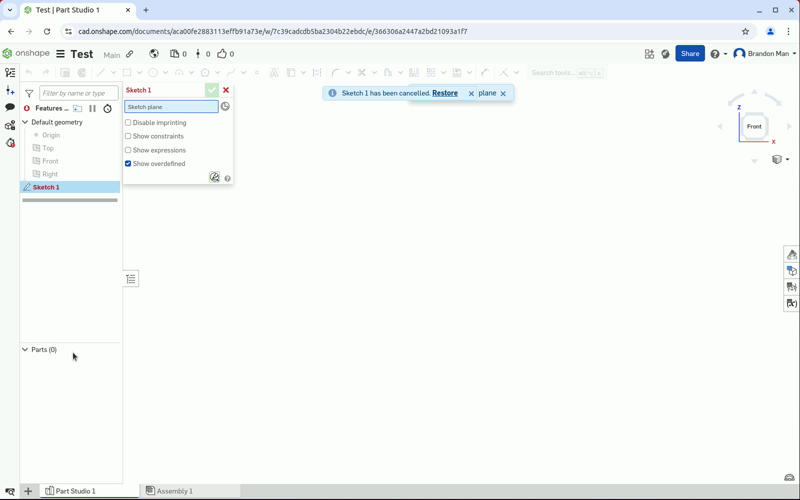
mouse_move(73, 163)
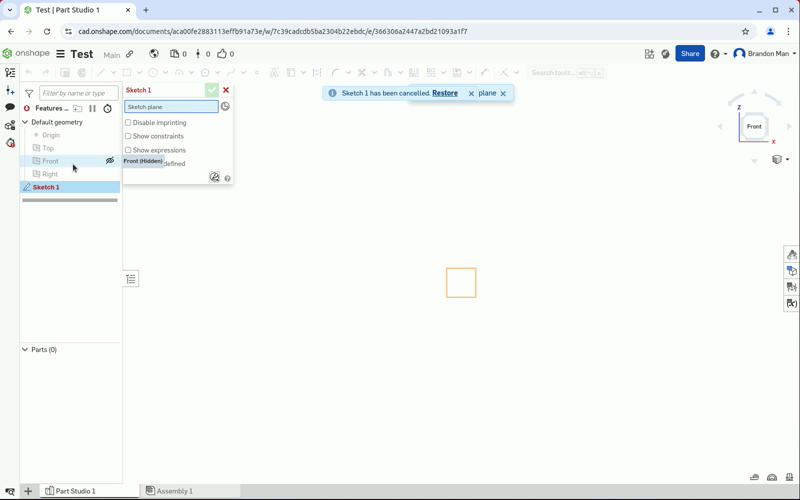
click(73, 163)
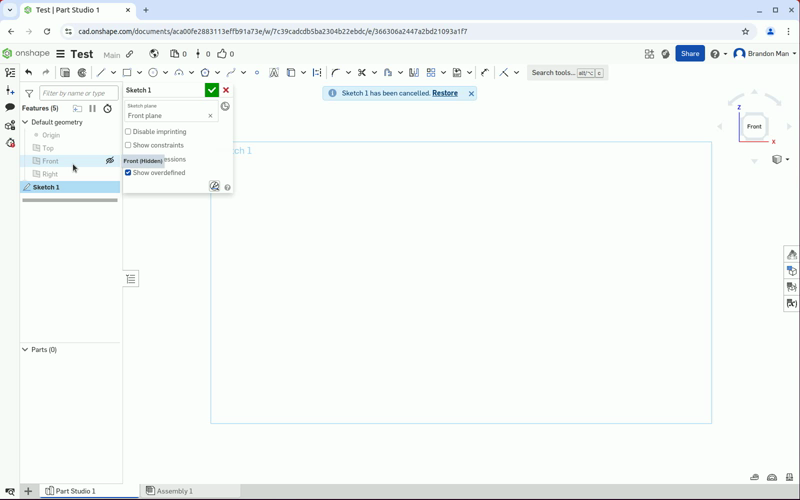
mouse_move(73, 352)
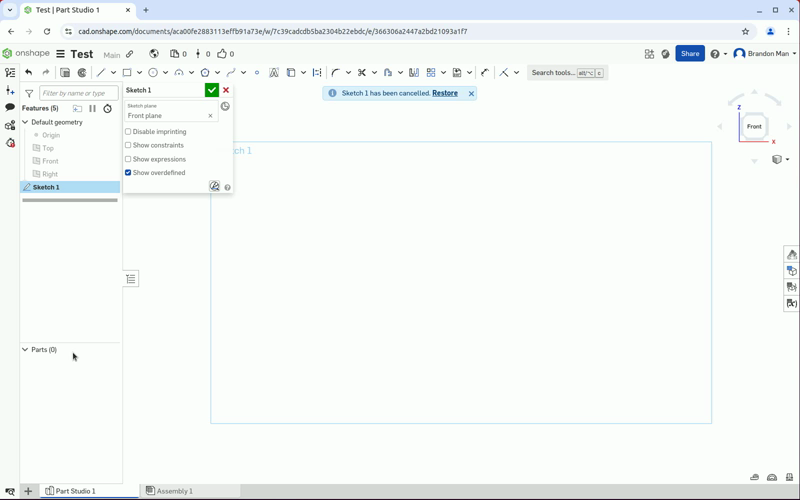
key(y)
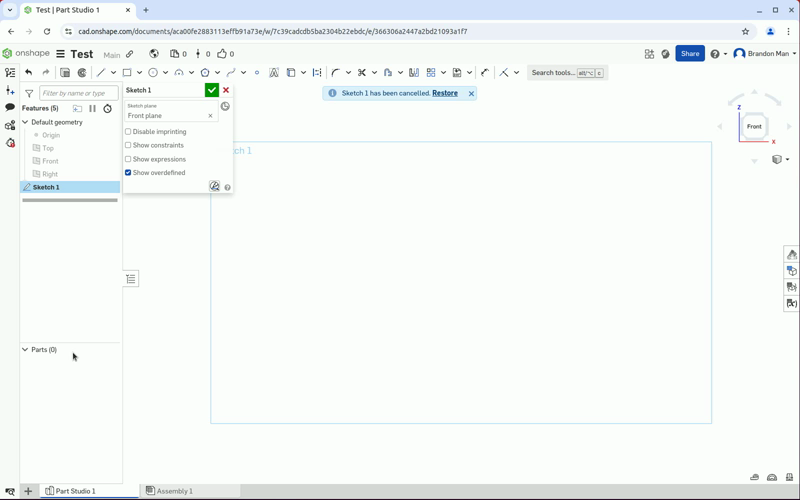
key(c)
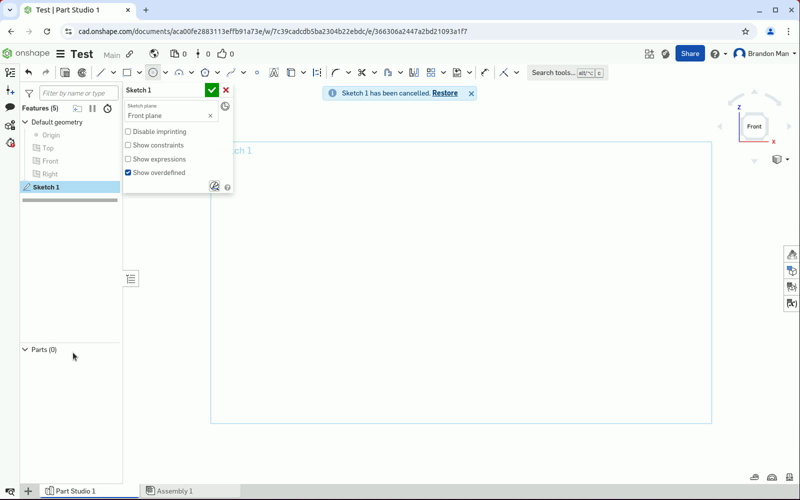
key_down(shift)
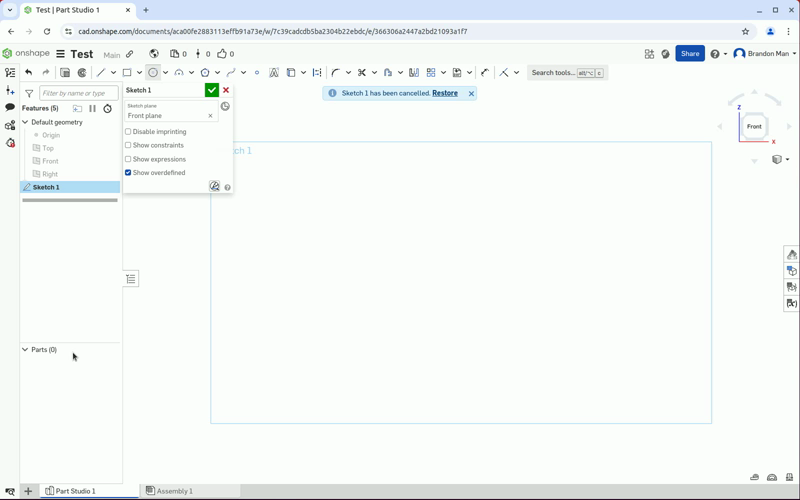
mouse_move(461, 282)
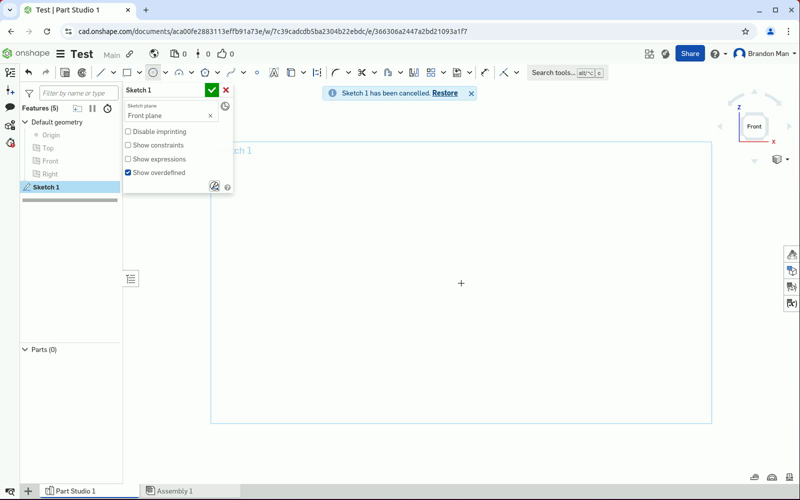
click(461, 282)
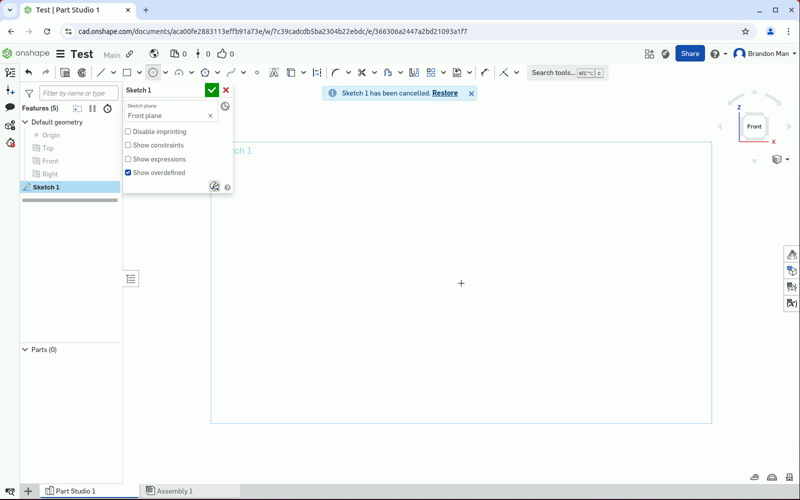
key_up(shift)
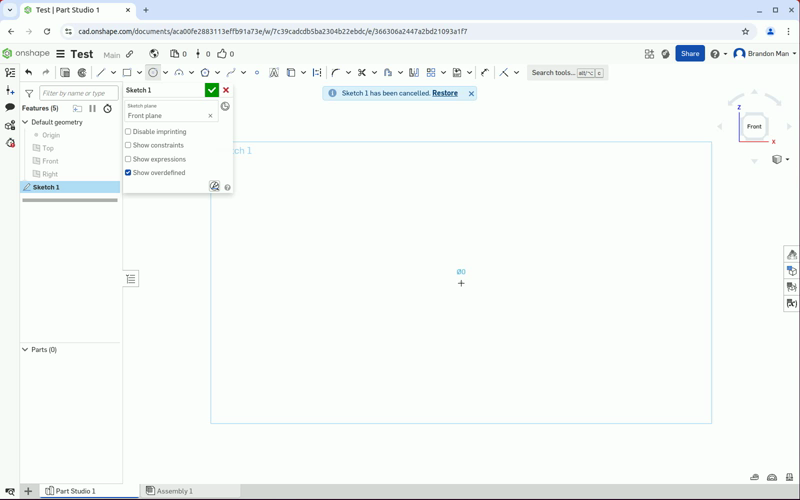
mouse_move(574, 282)
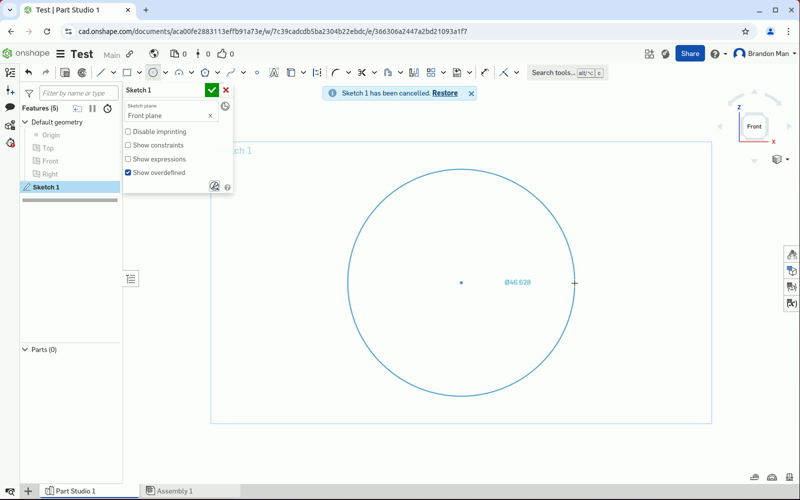
click(574, 282)
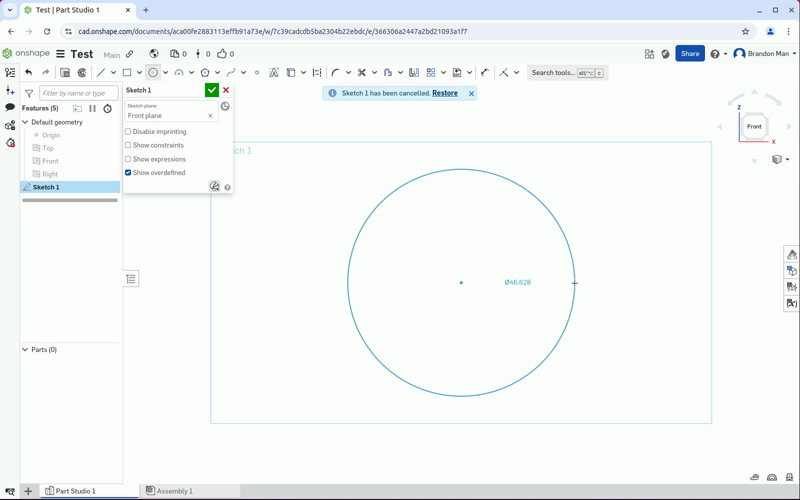
key(esc)
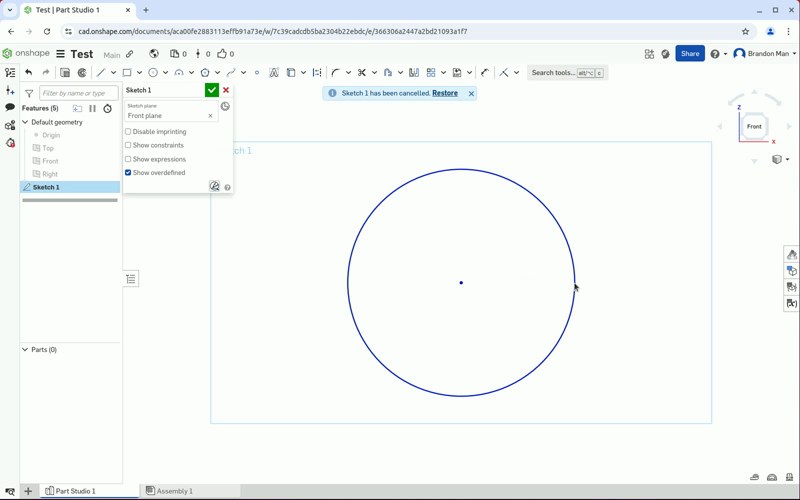
mouse_move(465, 315)
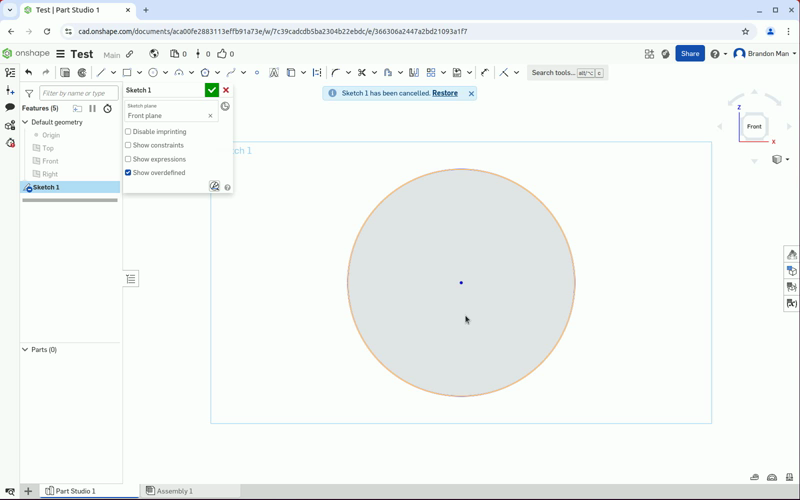
click(465, 315)
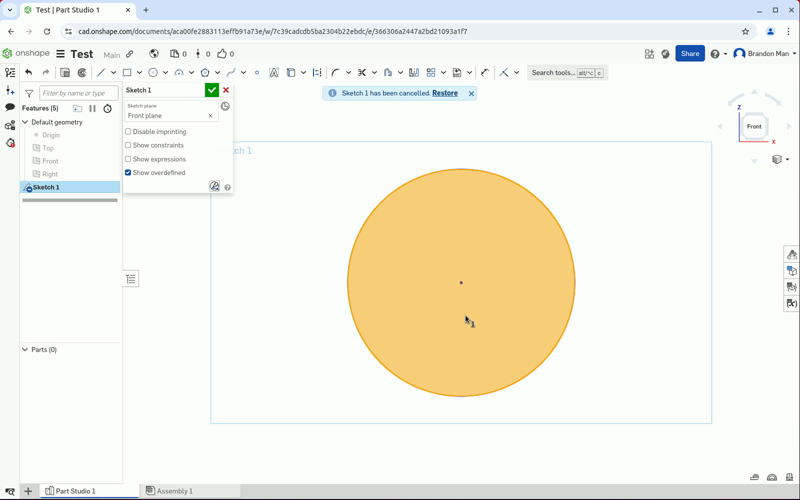
mouse_move(73, 352)
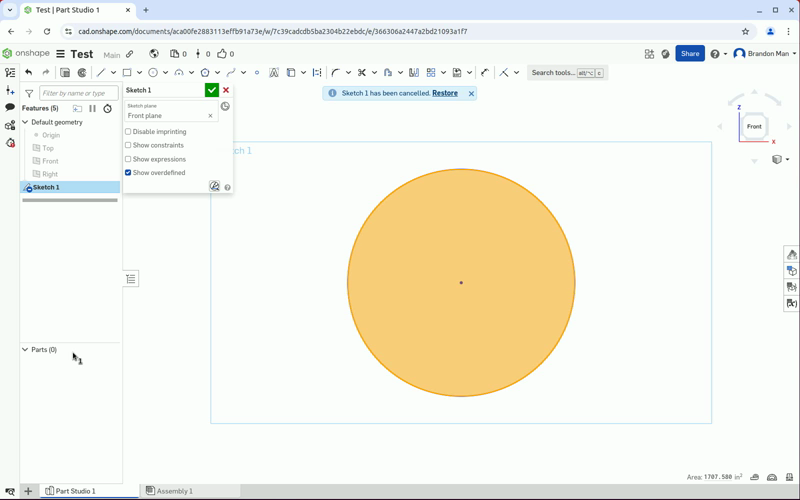
key(shift+y)
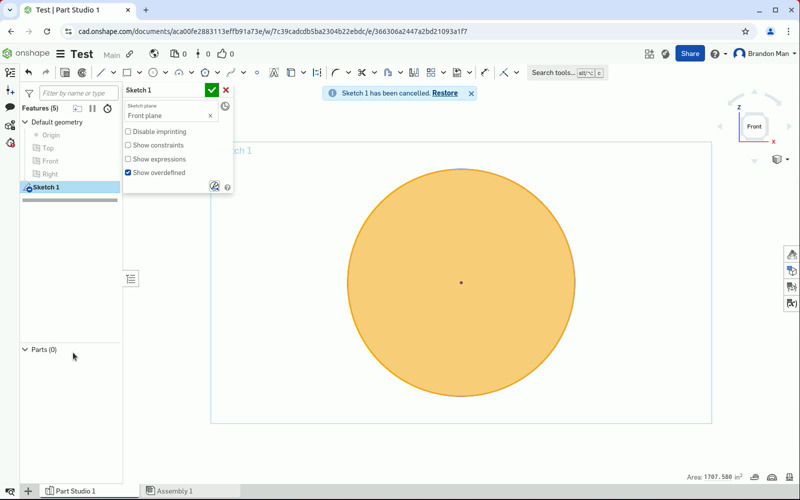
key(shift+e)
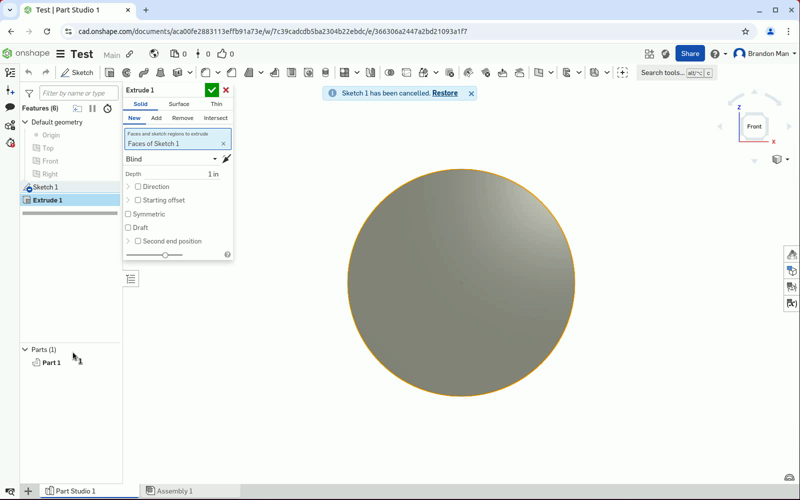
mouse_move(143, 106)
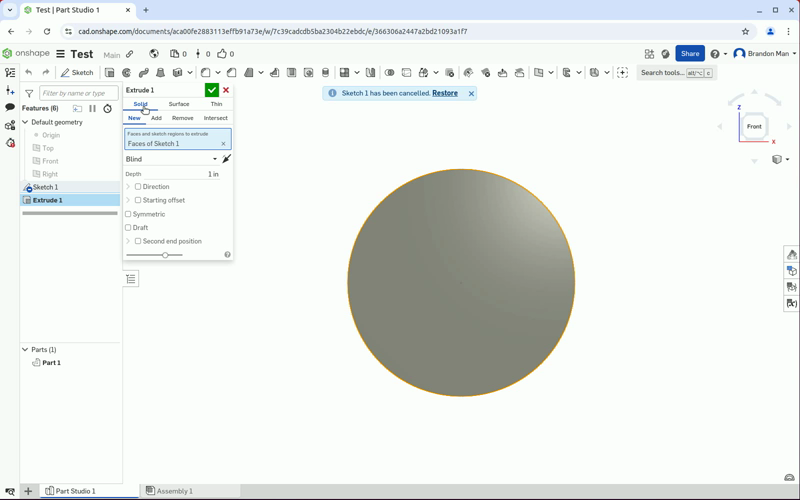
click(143, 106)
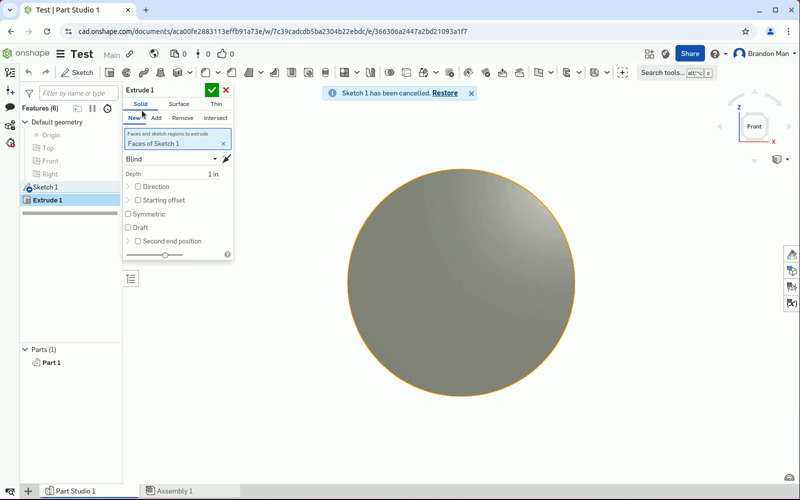
mouse_move(137, 120)
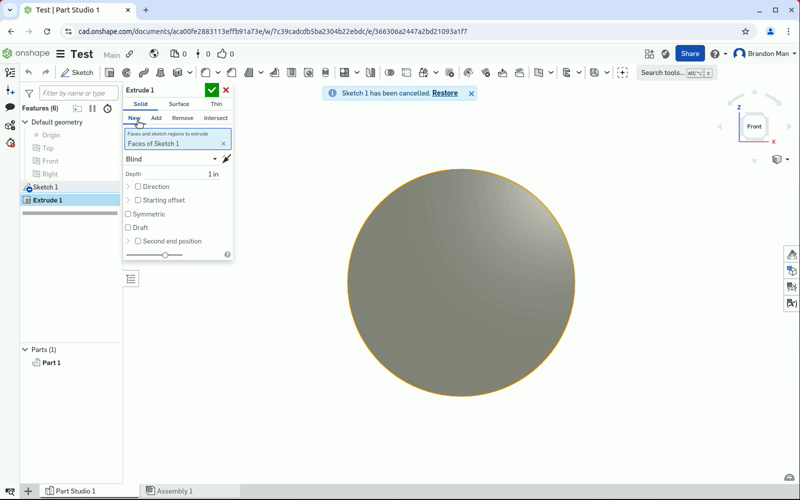
click(137, 120)
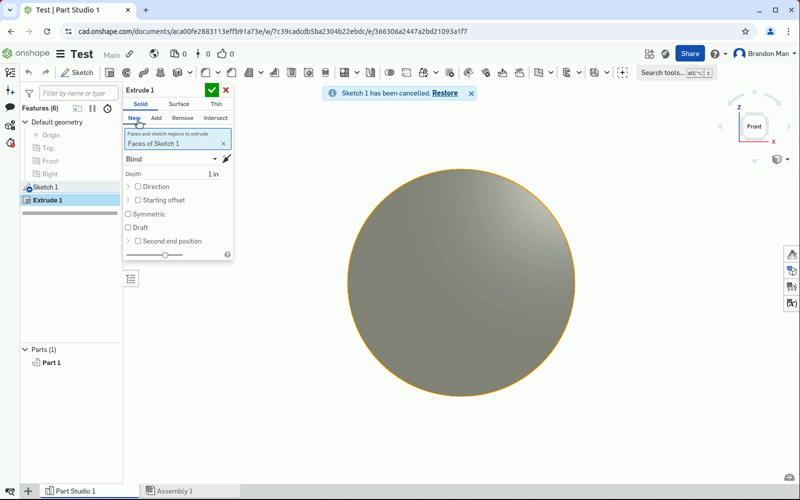
key(tab, 4)
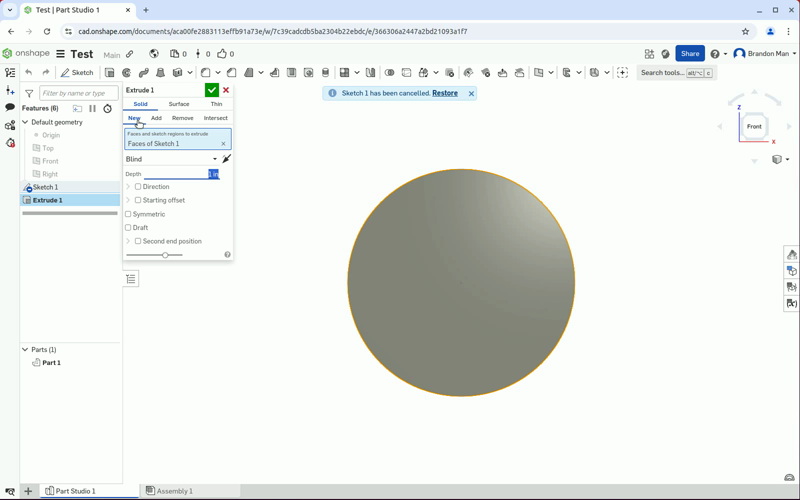
text(6.018)
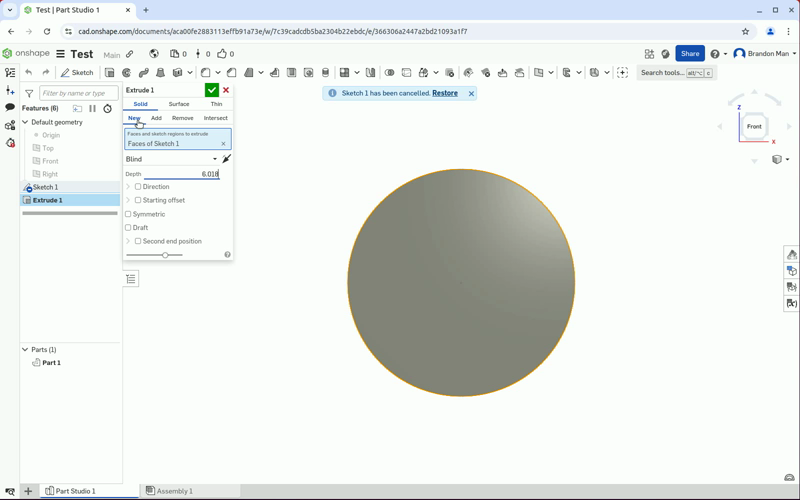
key(enter)
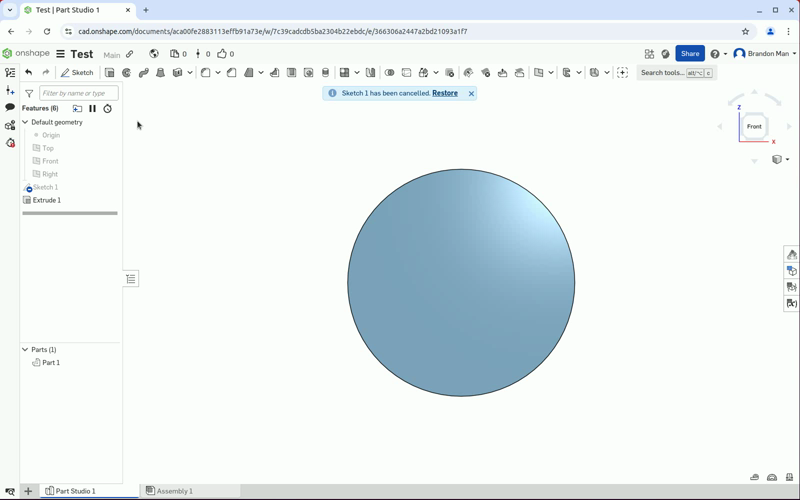
key(shift+h)
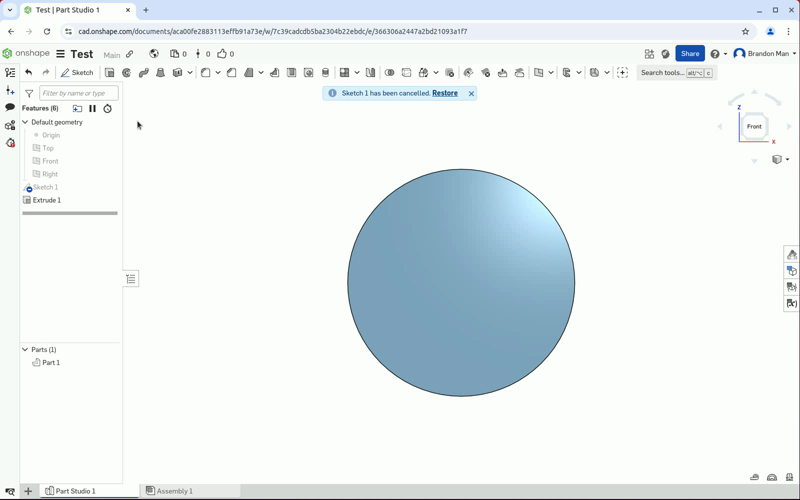
key(shift+h)
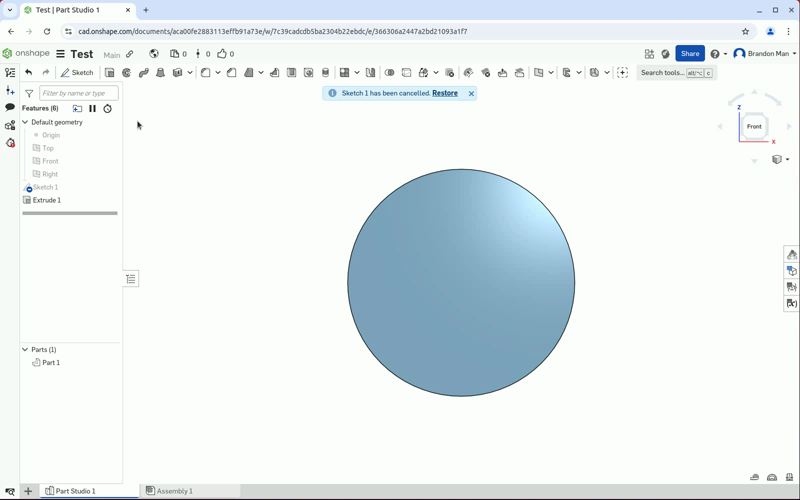
mouse_move(73, 189)
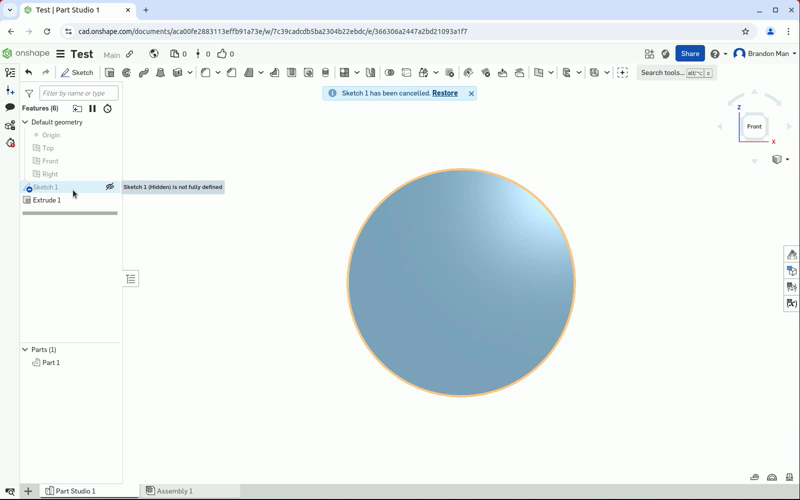
click(73, 189)
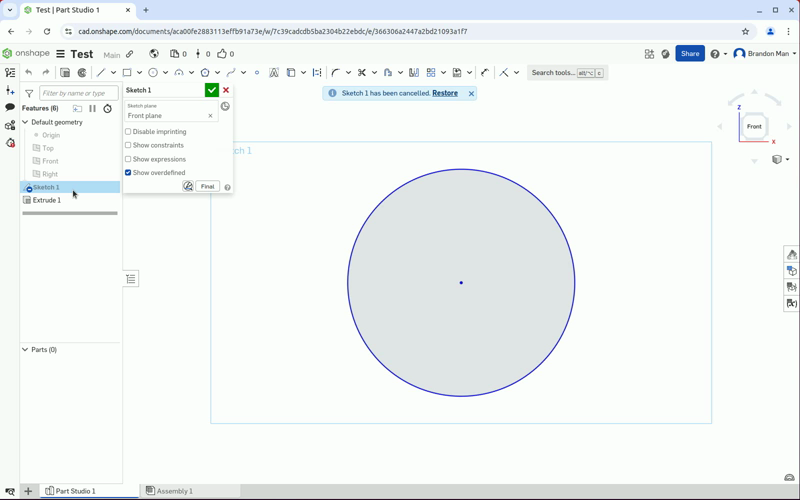
mouse_move(229, 92)
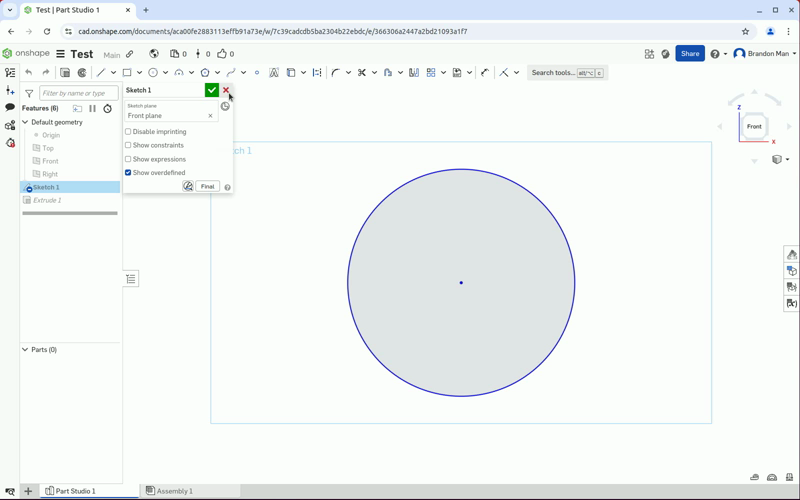
click(229, 92)
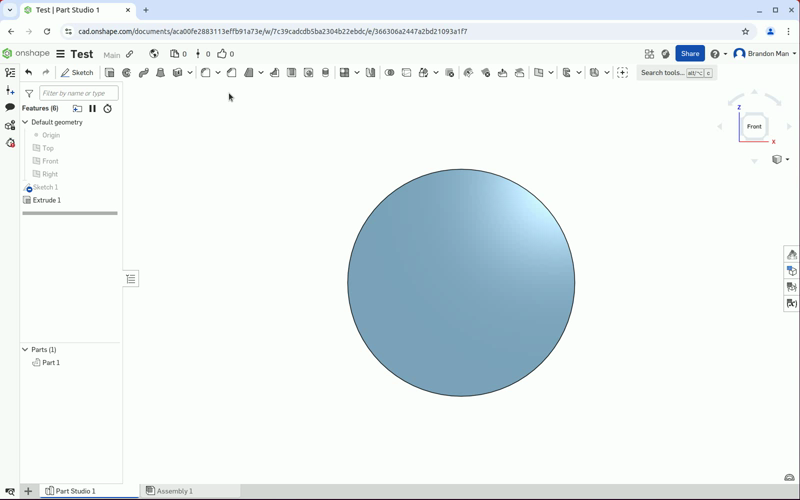
mouse_move(541, 75)
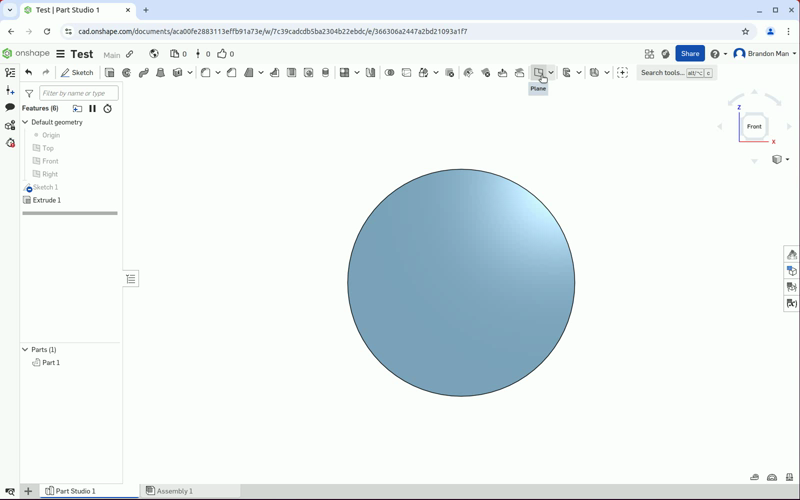
click(541, 75)
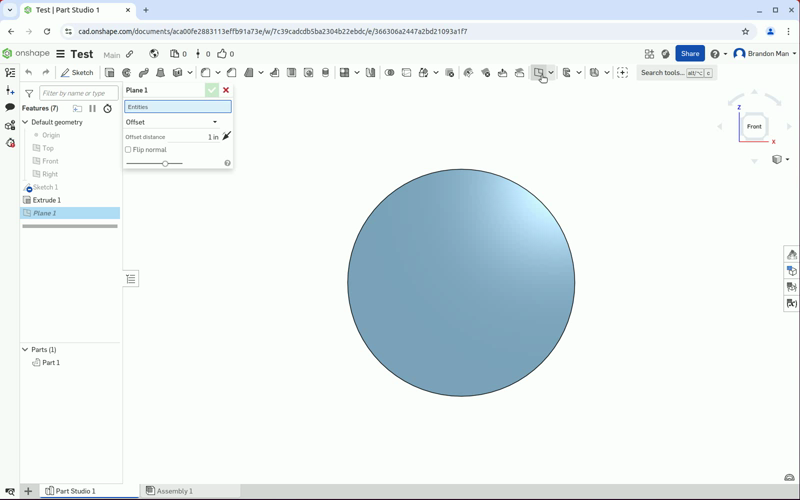
mouse_move(73, 163)
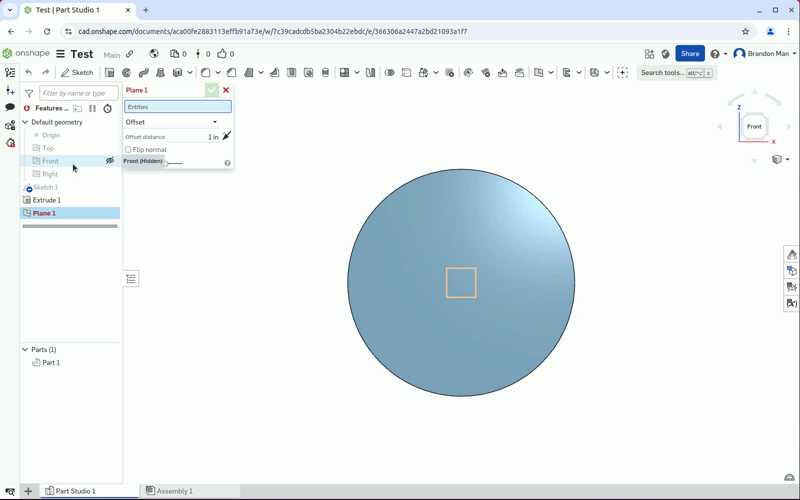
click(73, 163)
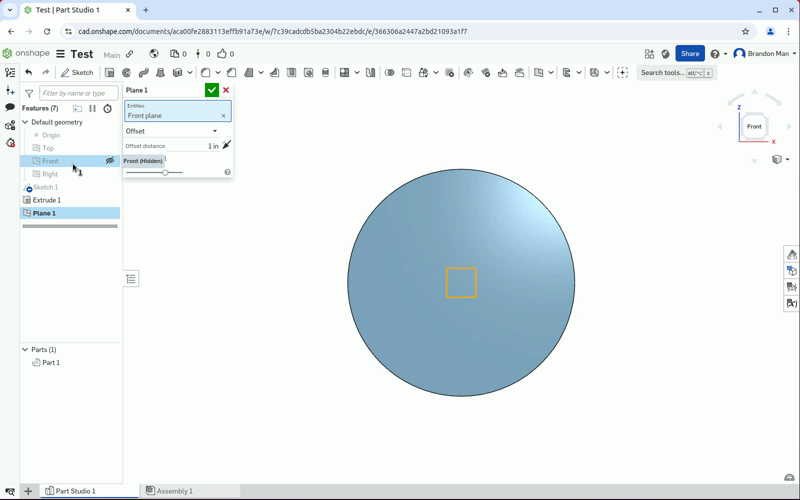
key(tab, 2)
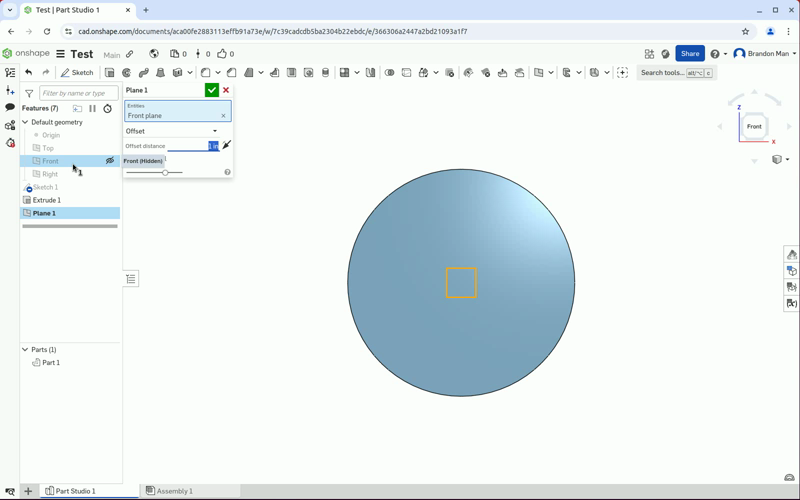
text(6.008)
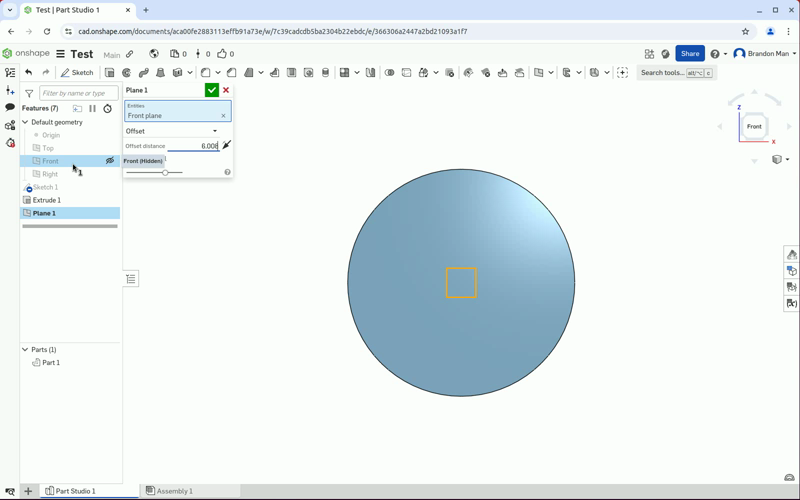
key(enter, 2)
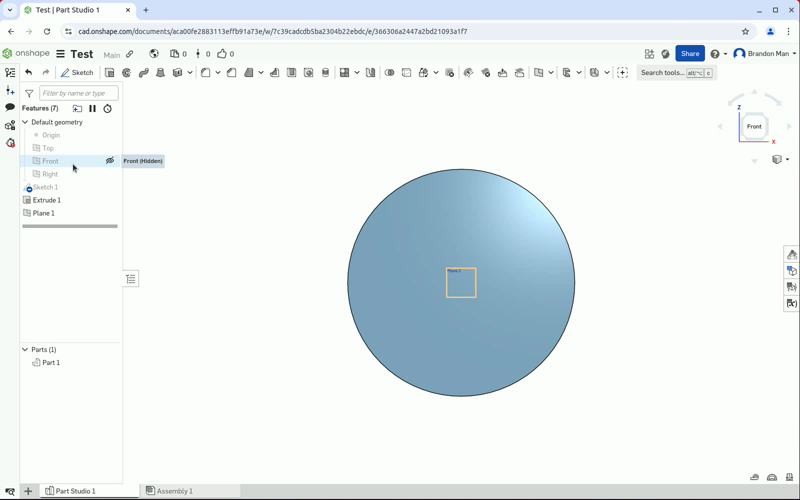
key(shift+s)
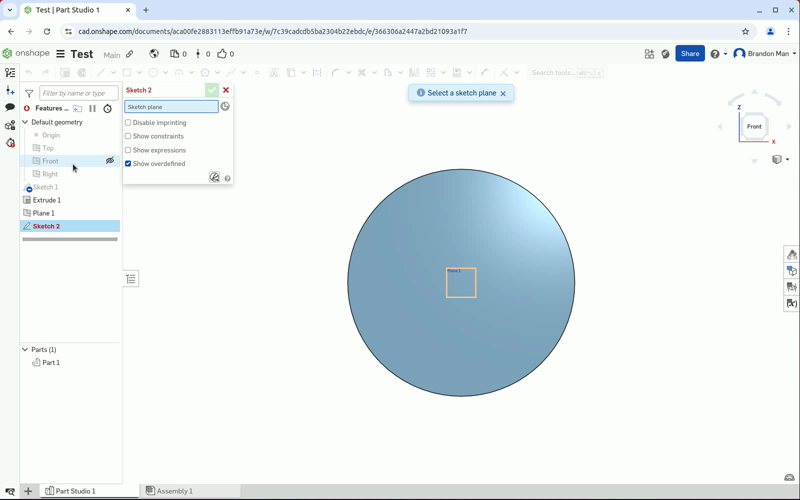
mouse_move(73, 215)
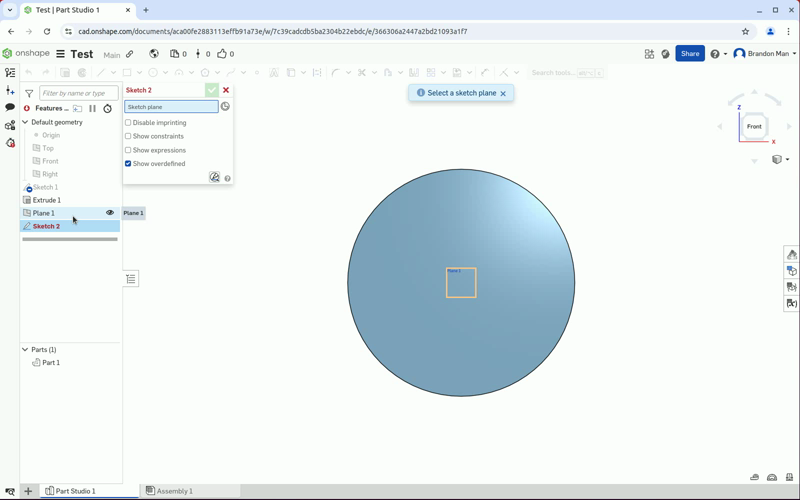
click(73, 215)
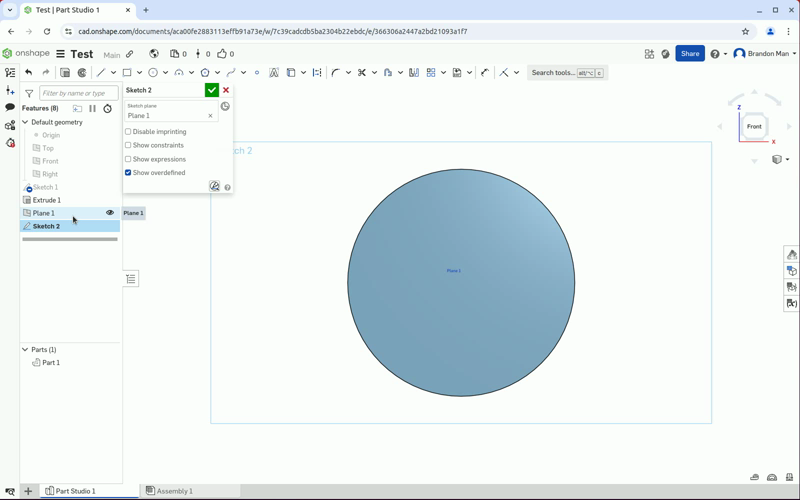
mouse_move(73, 352)
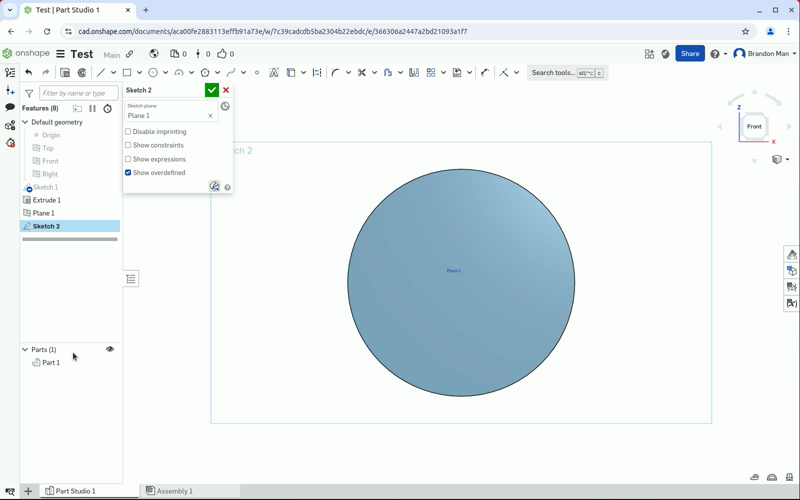
key(y)
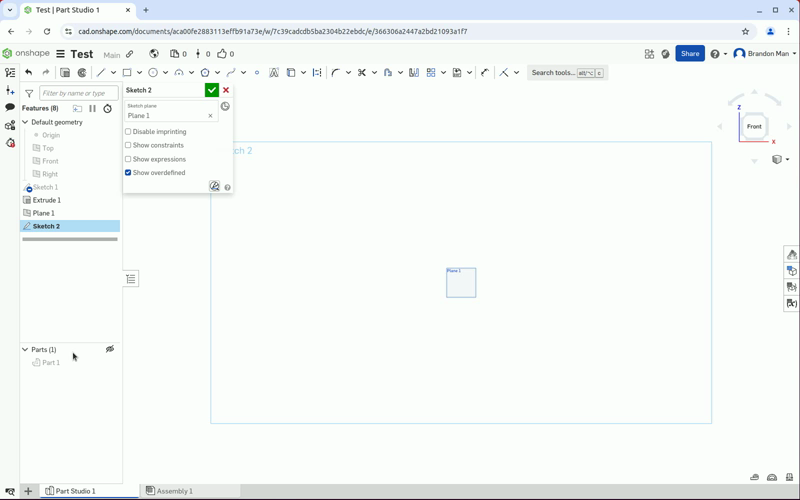
key(c)
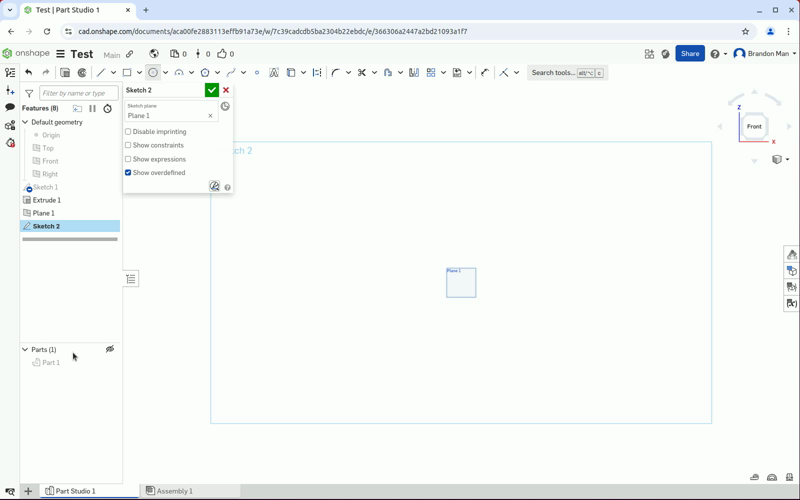
key_down(shift)
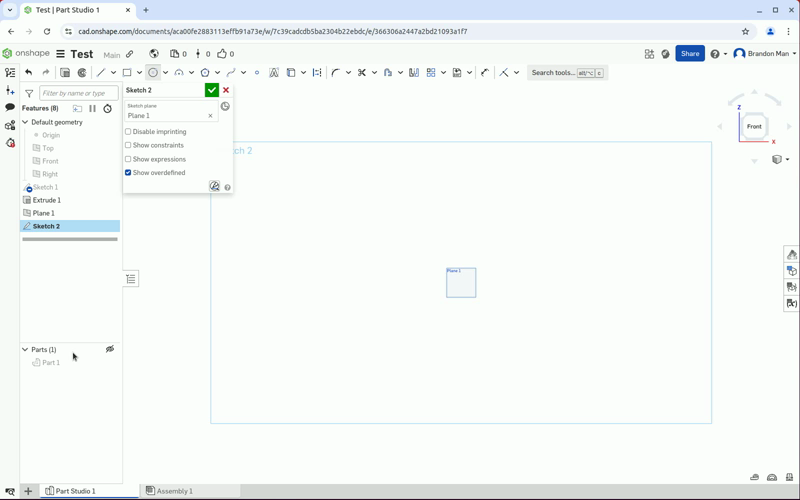
mouse_move(460, 282)
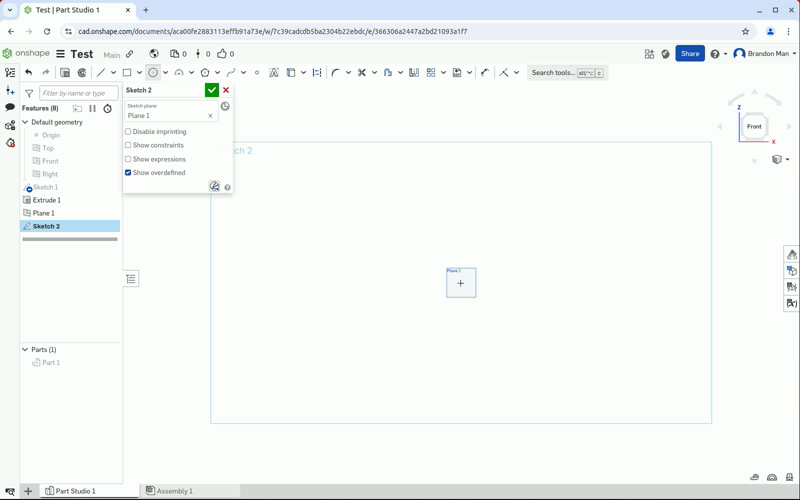
click(460, 282)
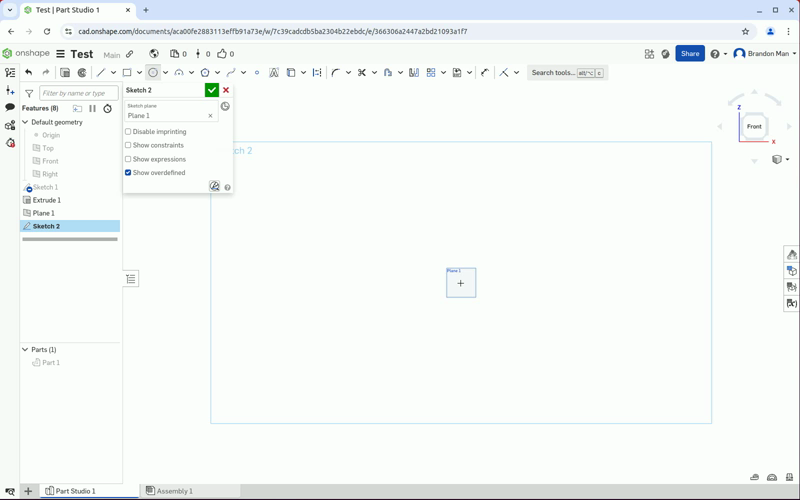
key_up(shift)
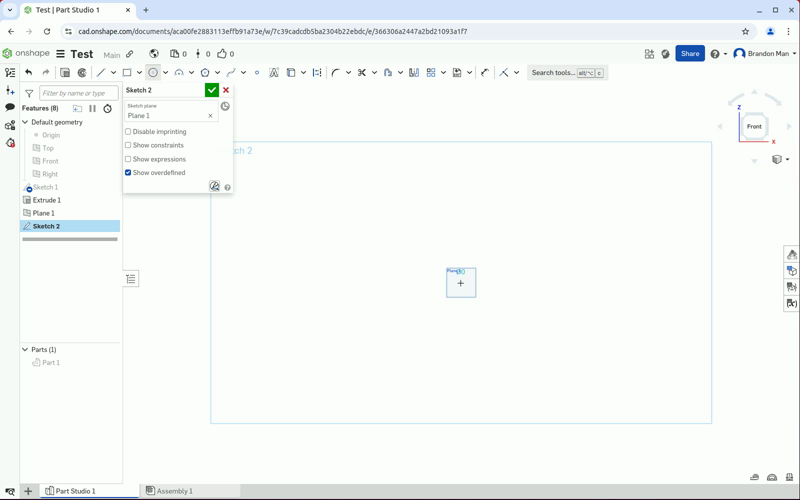
mouse_move(476, 282)
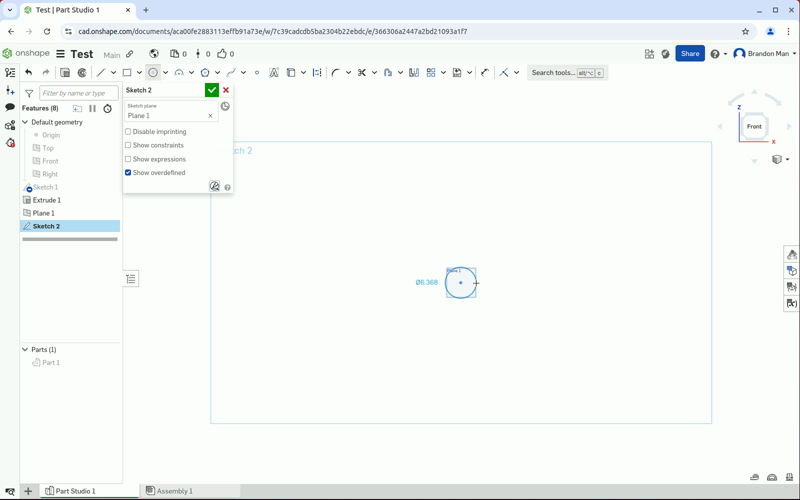
click(476, 282)
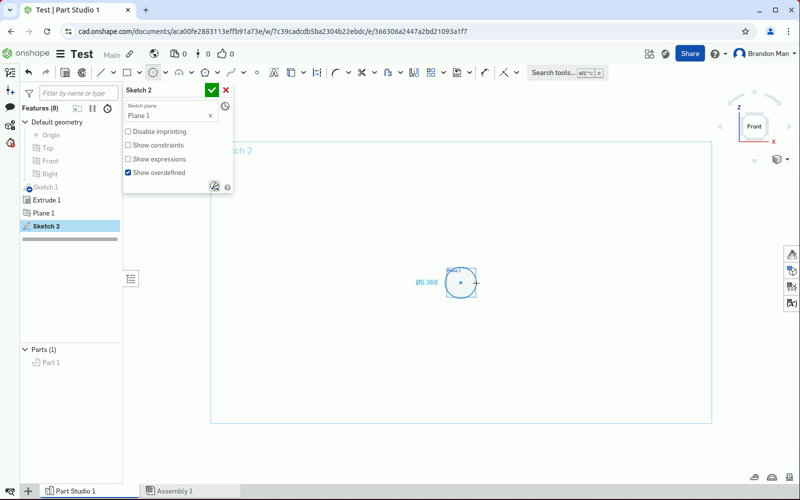
key(esc)
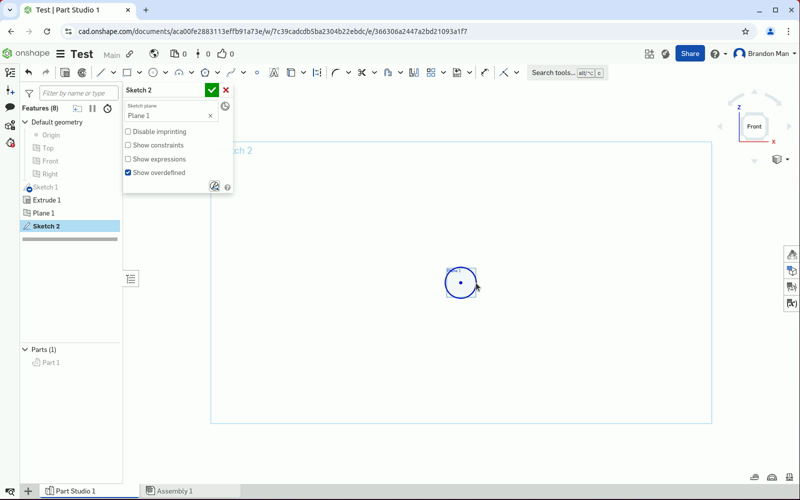
mouse_move(469, 275)
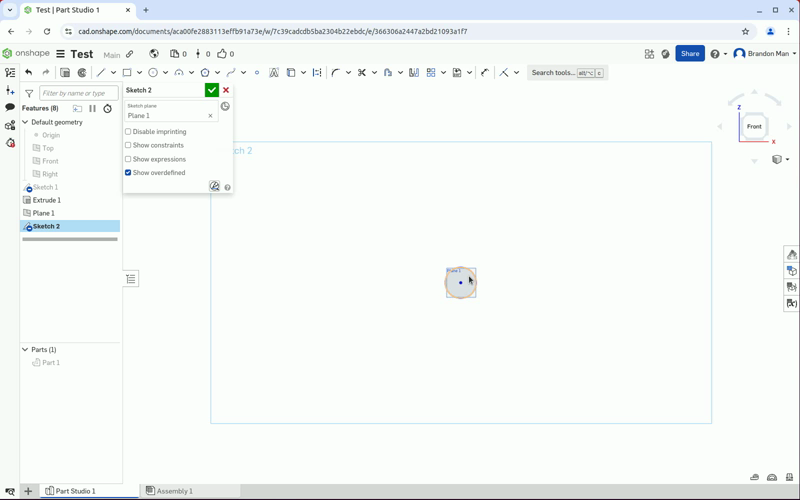
scroll(6)
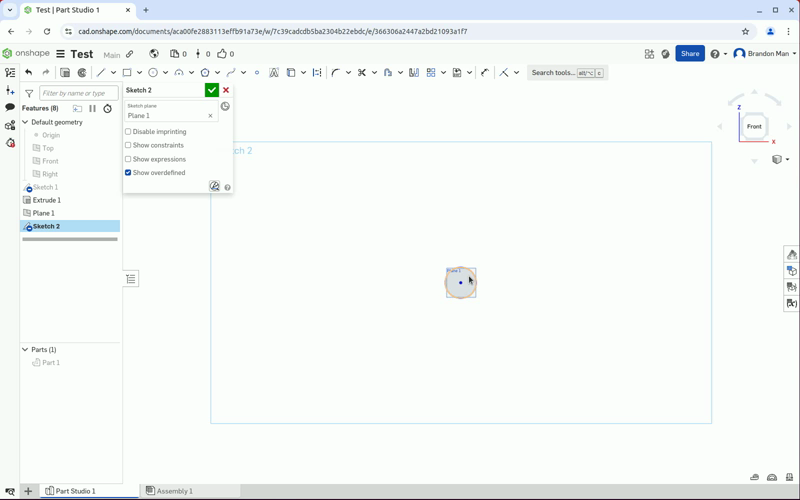
scroll(6)
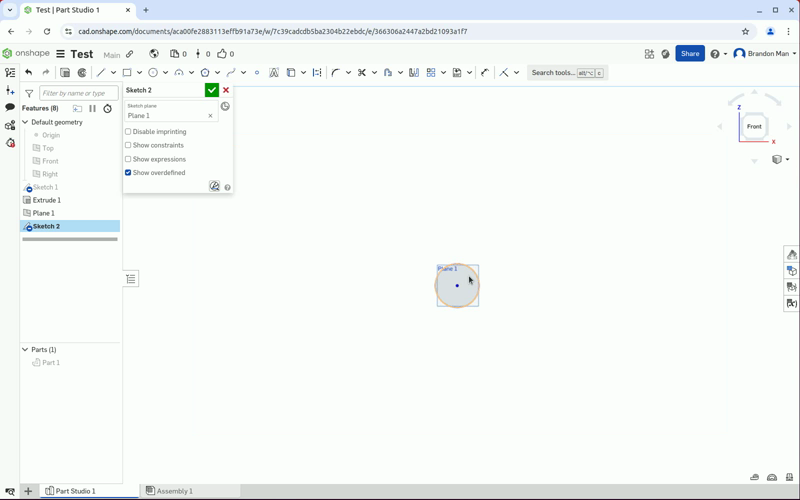
scroll(6)
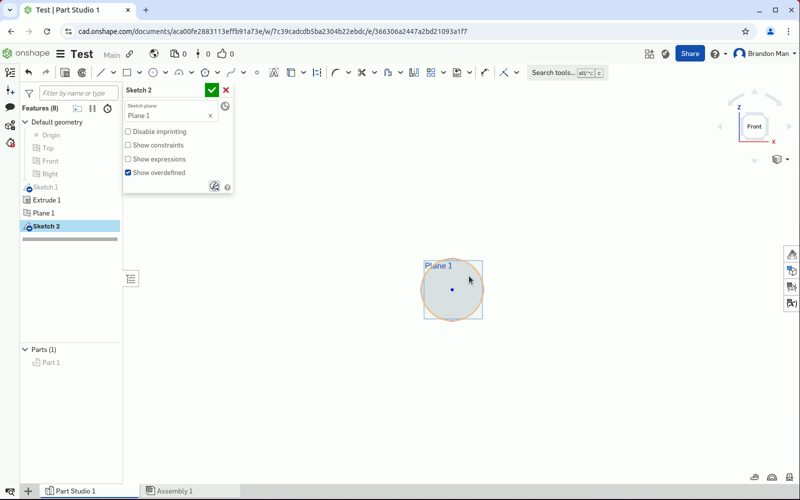
scroll(6)
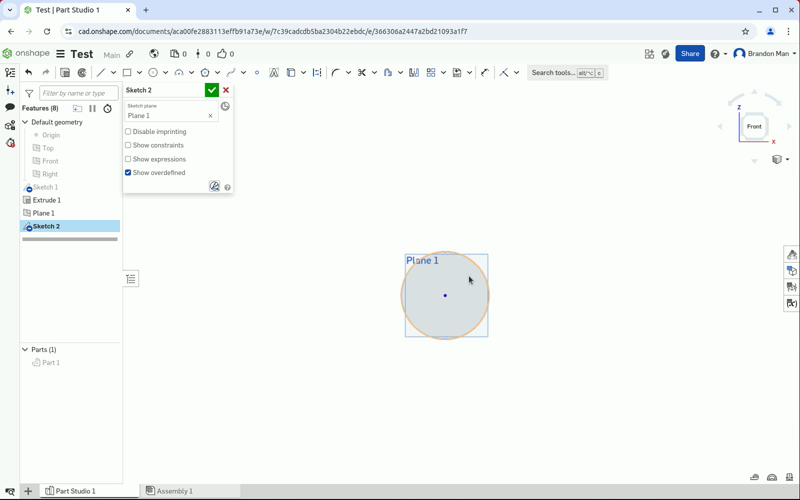
scroll(6)
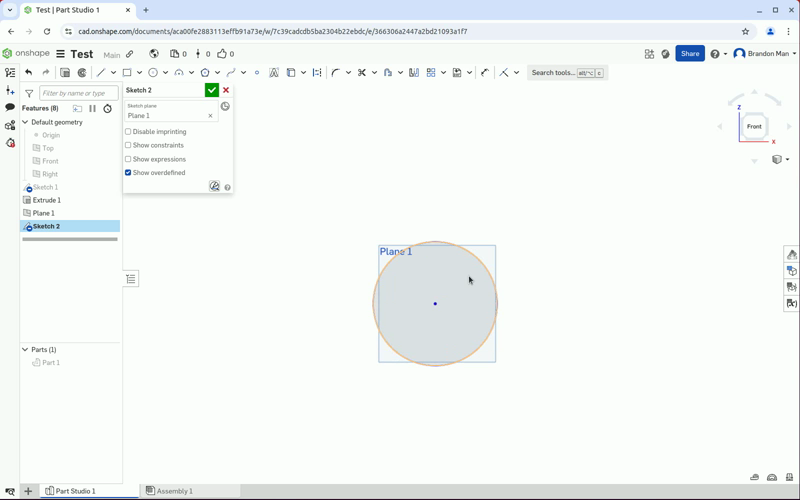
scroll(6)
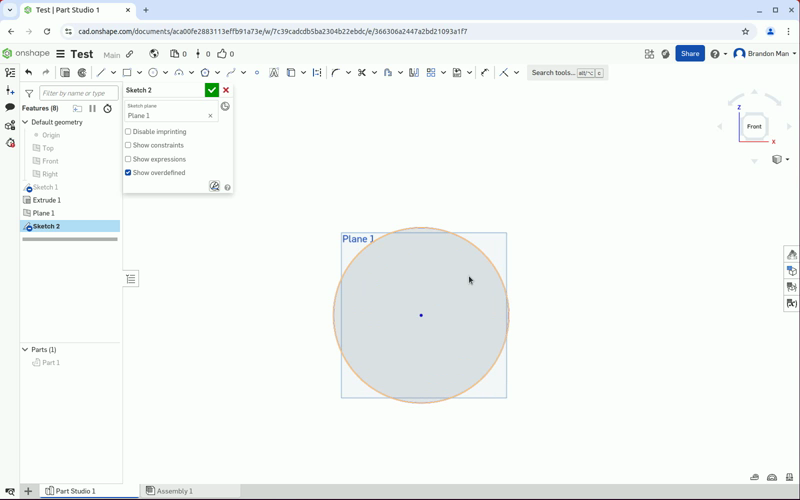
scroll(6)
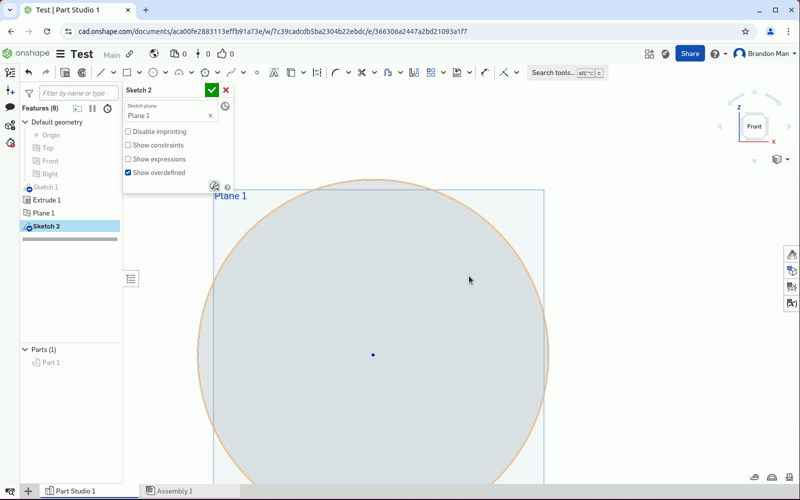
click(469, 275)
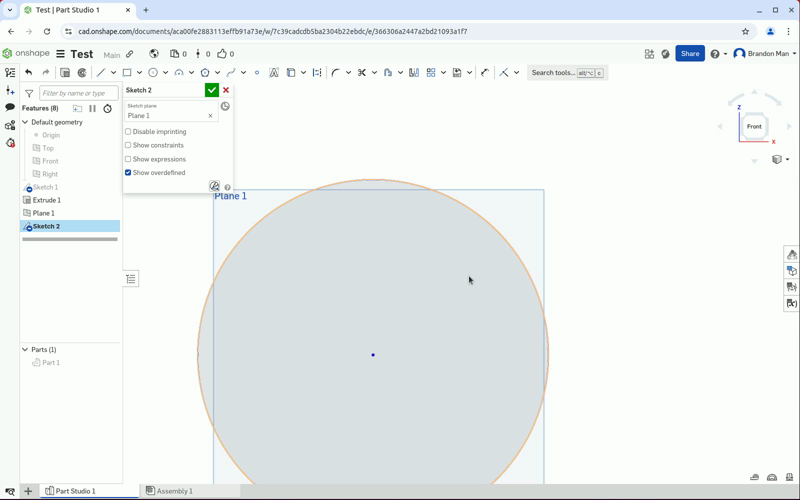
scroll(-6)
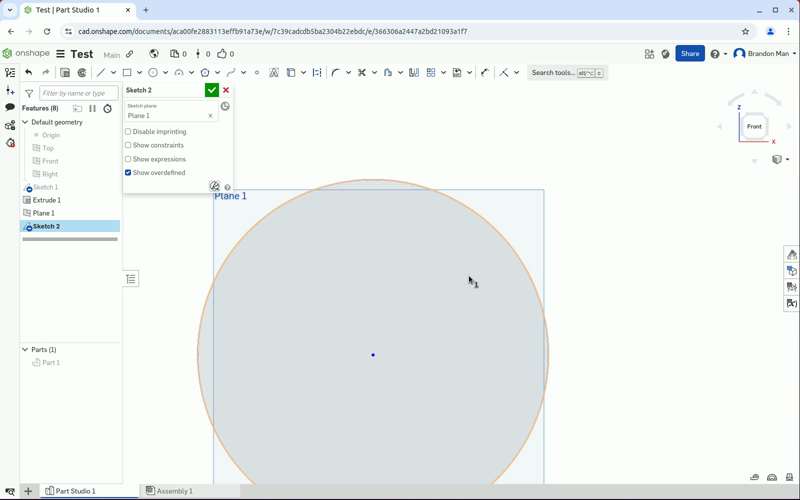
scroll(-6)
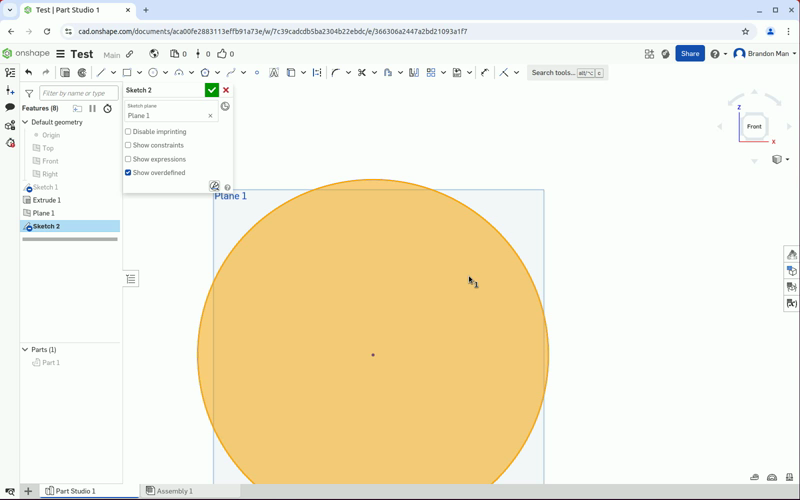
scroll(-6)
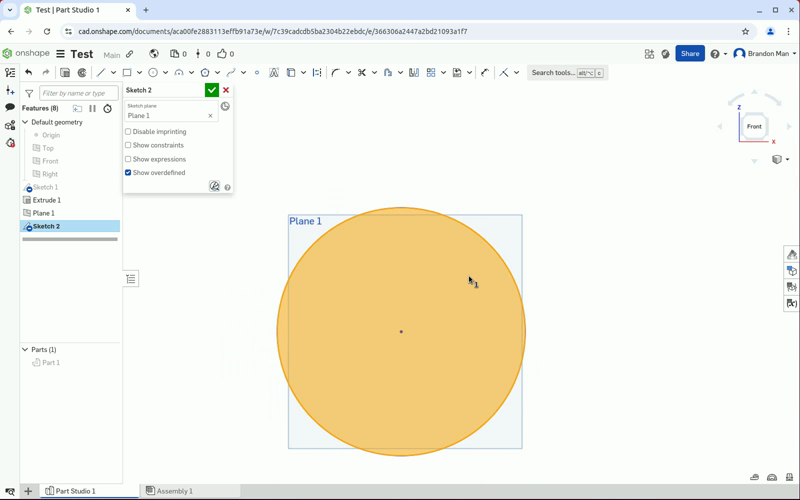
scroll(-6)
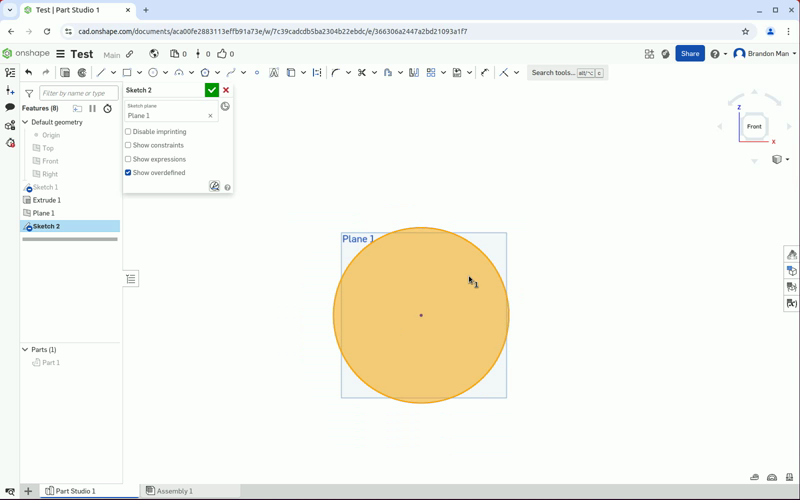
scroll(-6)
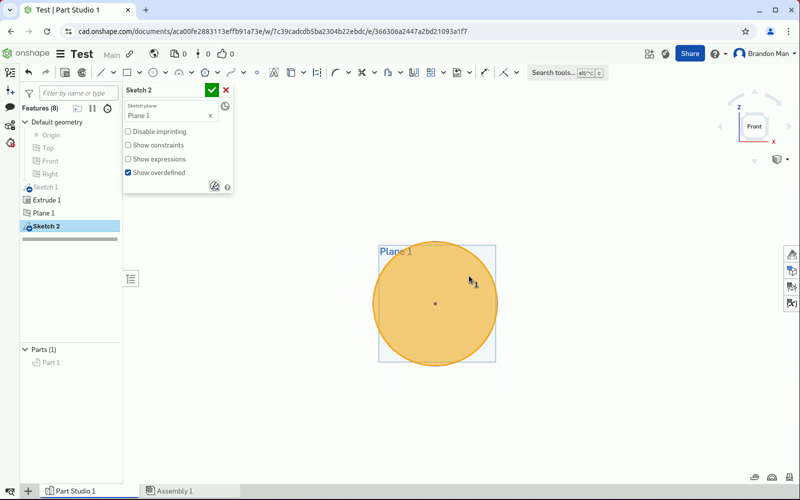
scroll(-6)
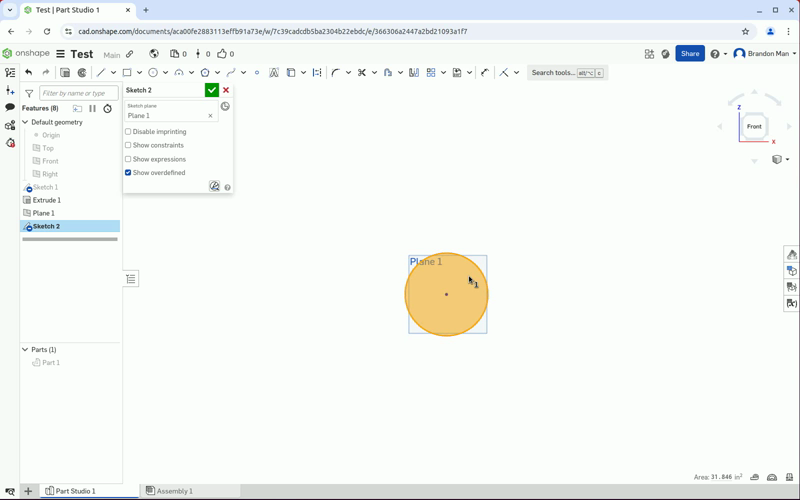
scroll(-6)
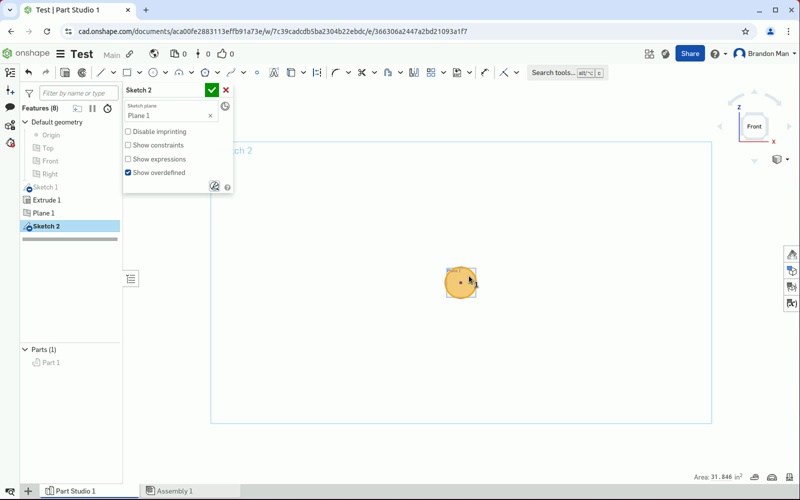
mouse_move(73, 352)
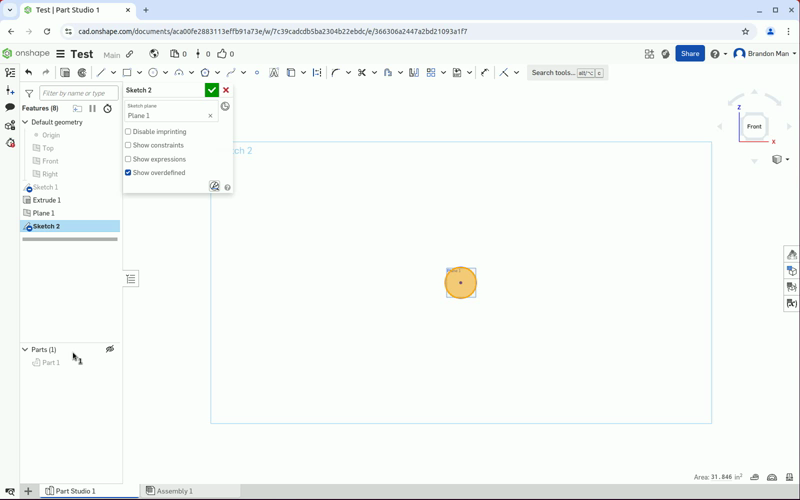
key(shift+y)
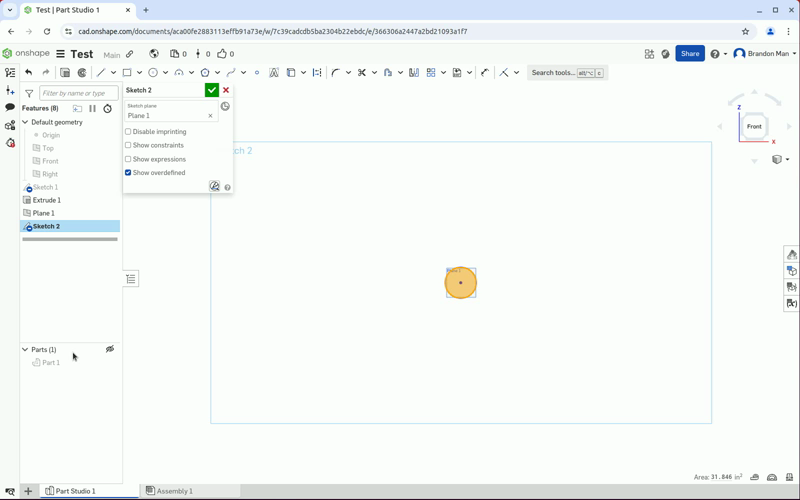
key(shift+e)
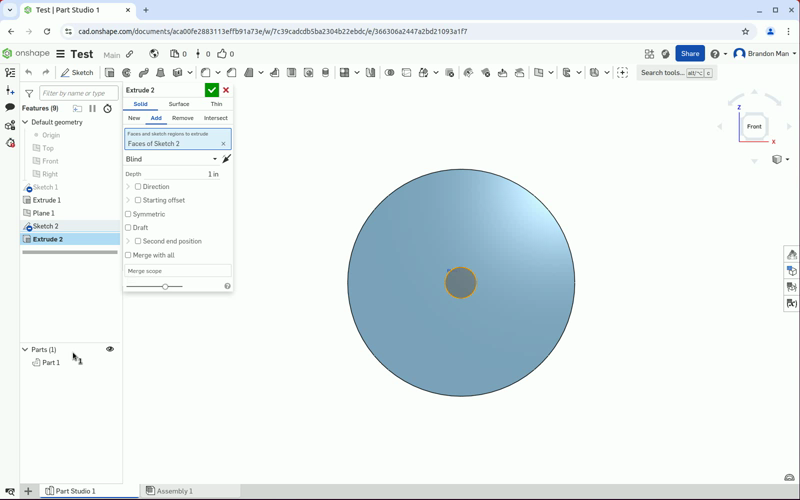
mouse_move(143, 106)
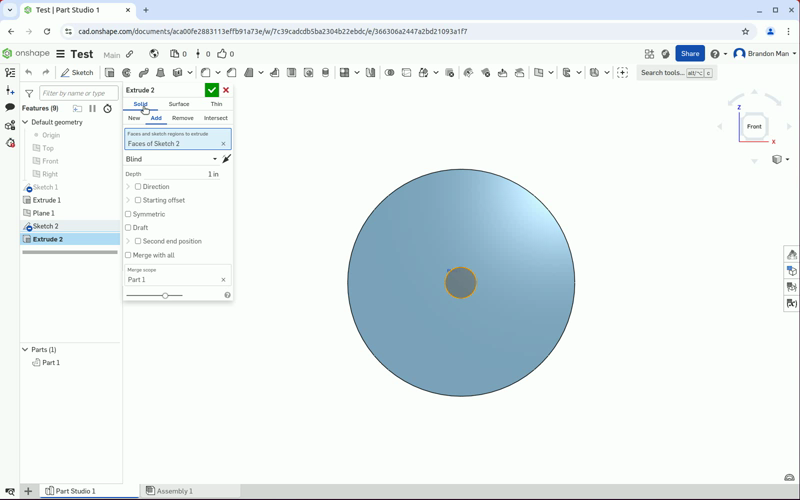
click(143, 106)
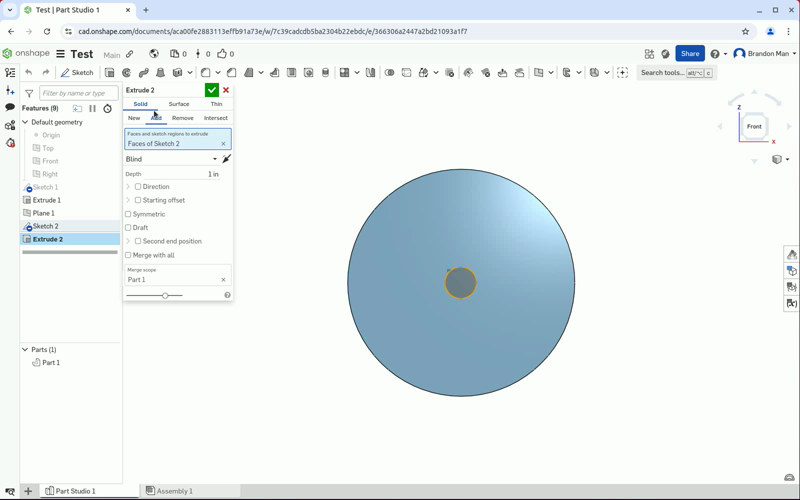
mouse_move(186, 120)
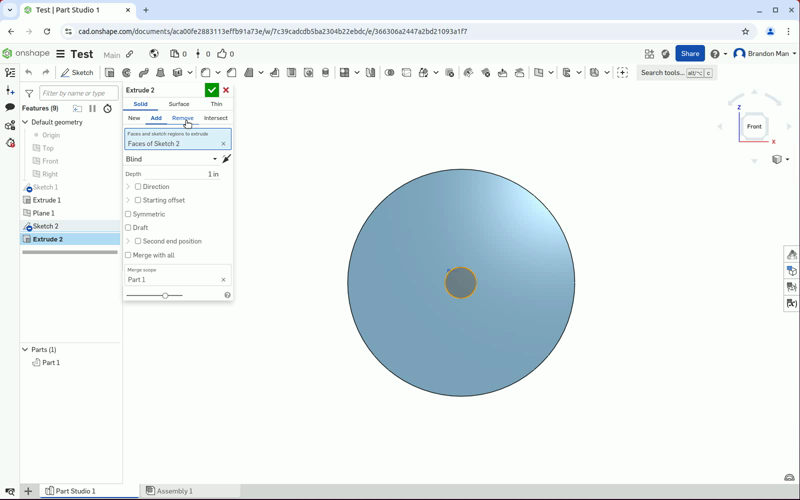
click(186, 120)
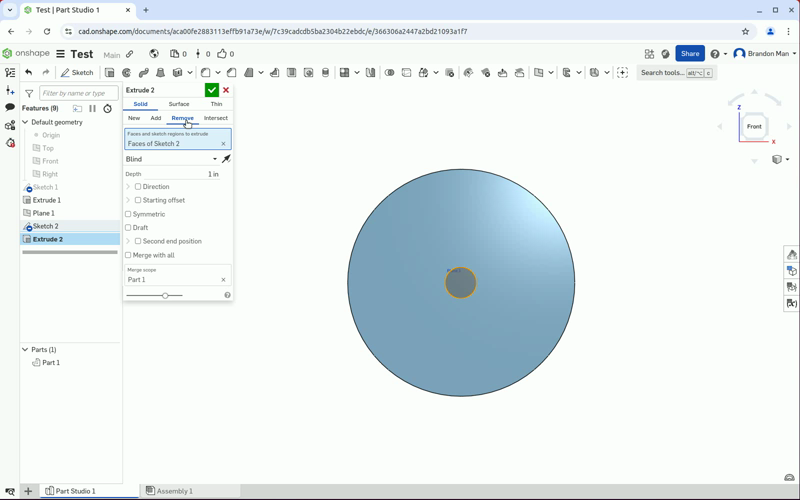
key(tab, 4)
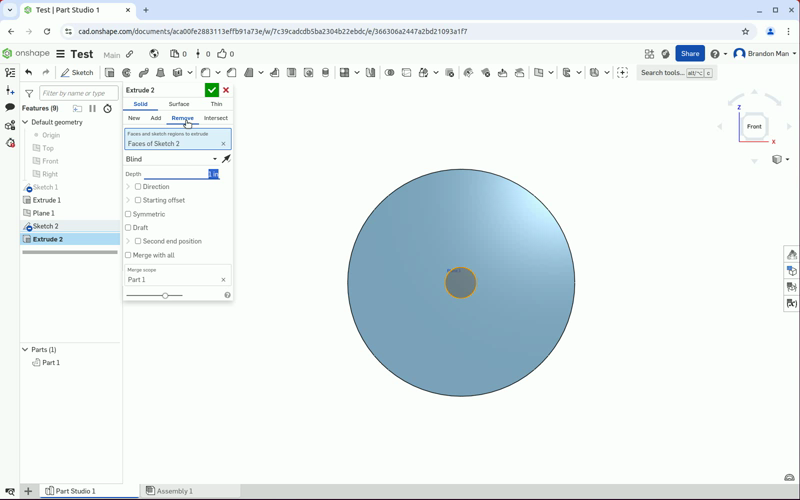
text(6.018)
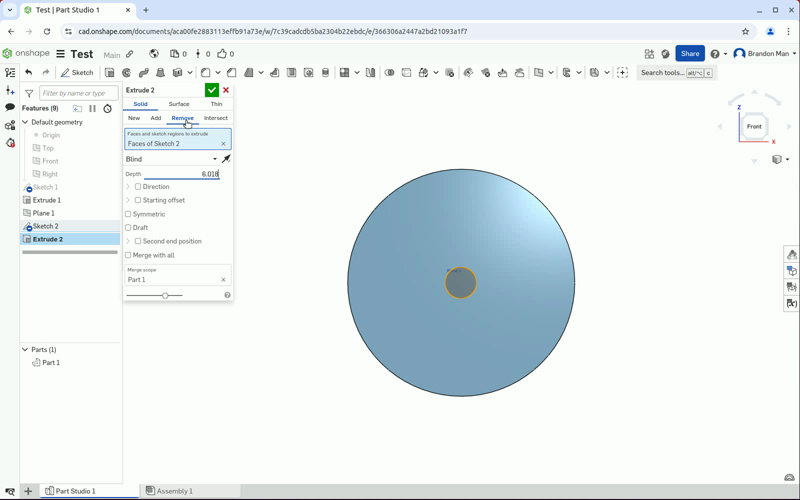
key(tab, 6)
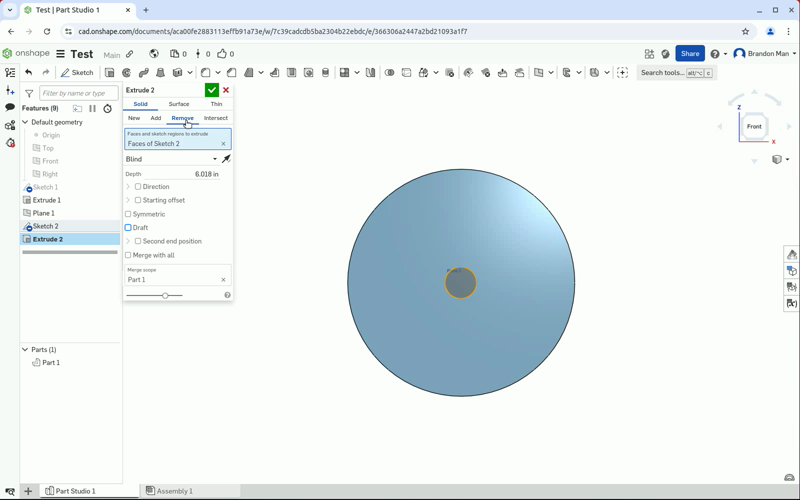
key(space)
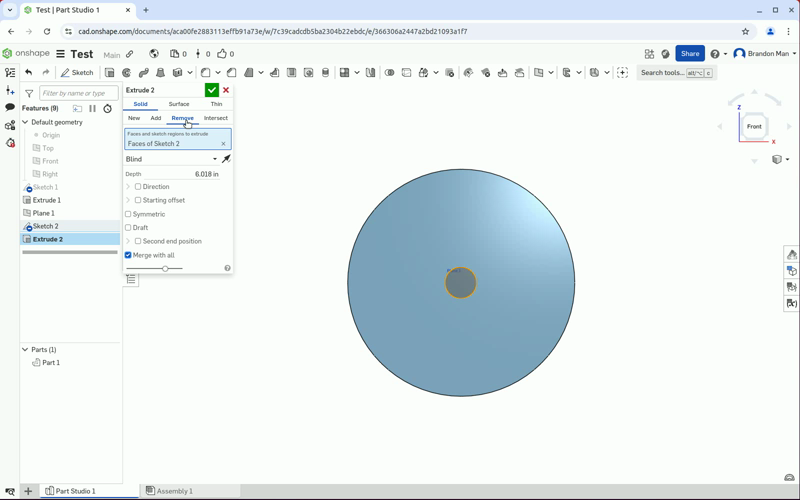
key(enter)
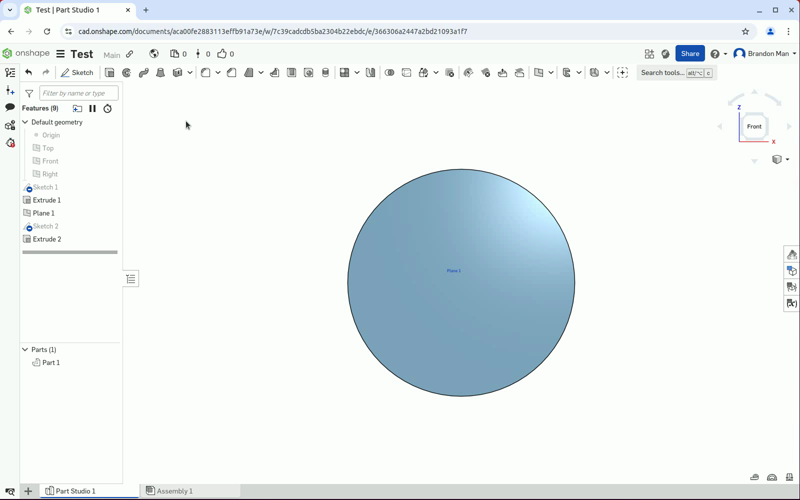
key(shift+h)
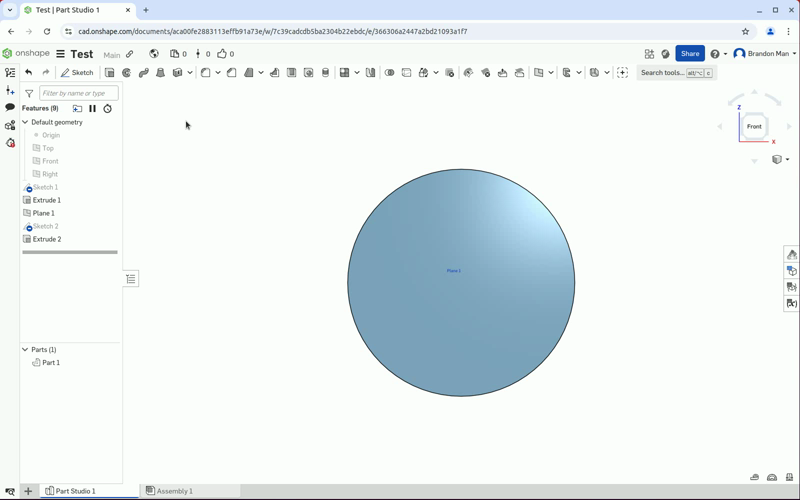
key(shift+h)
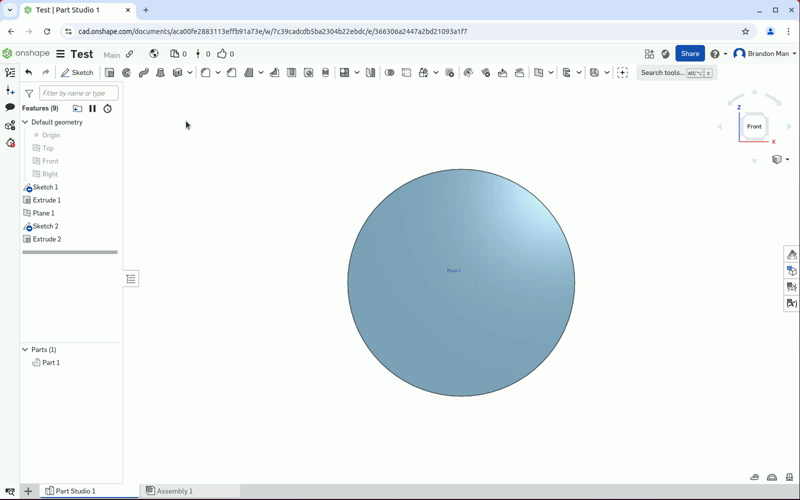
key(shift+7)
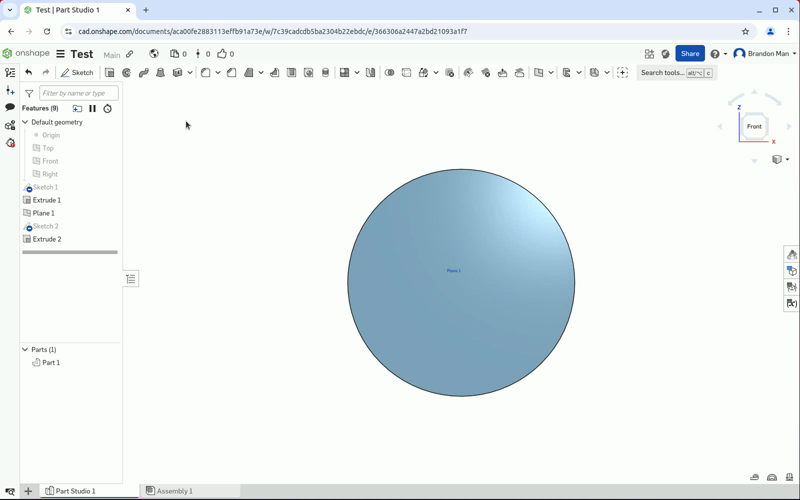
key(left, 2)
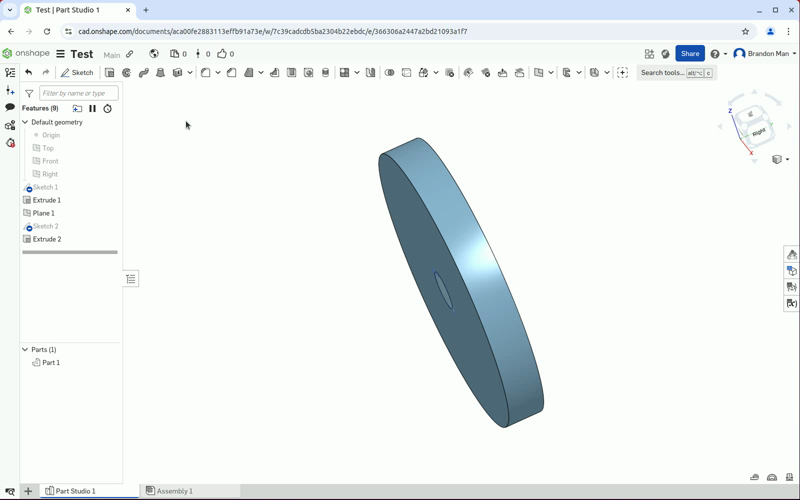
key(down, 2)
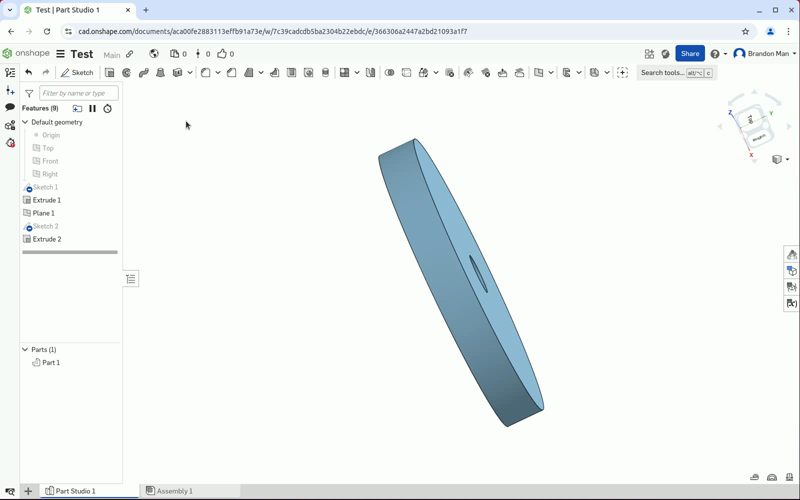
key(up, 2)
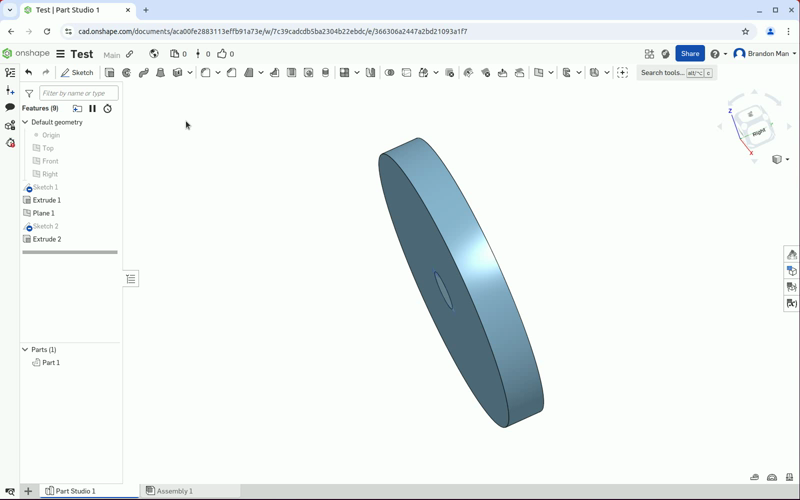
key(right, 2)
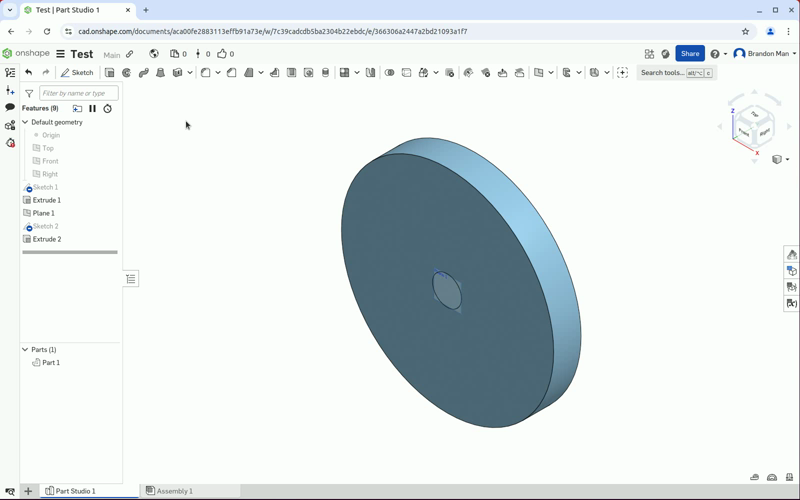
mouse_move(73, 189)
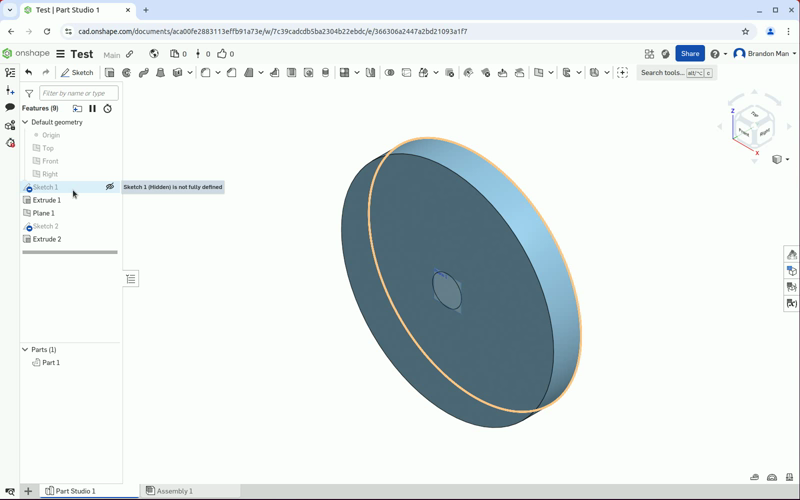
click(73, 189)